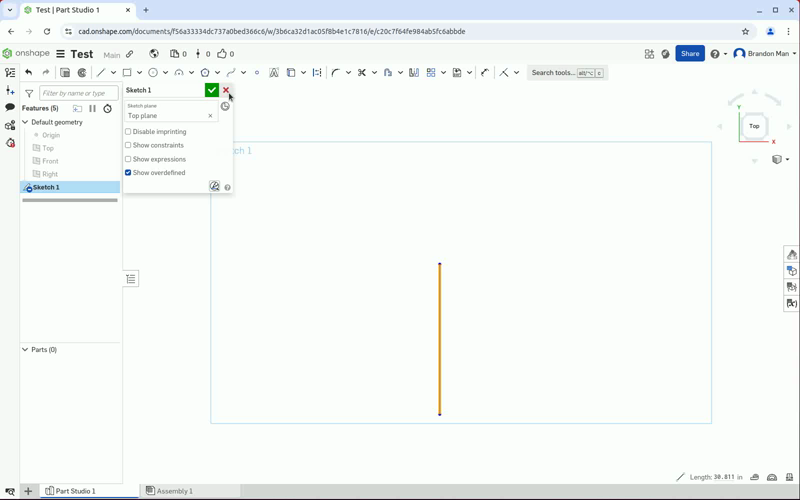
key(shift+h)
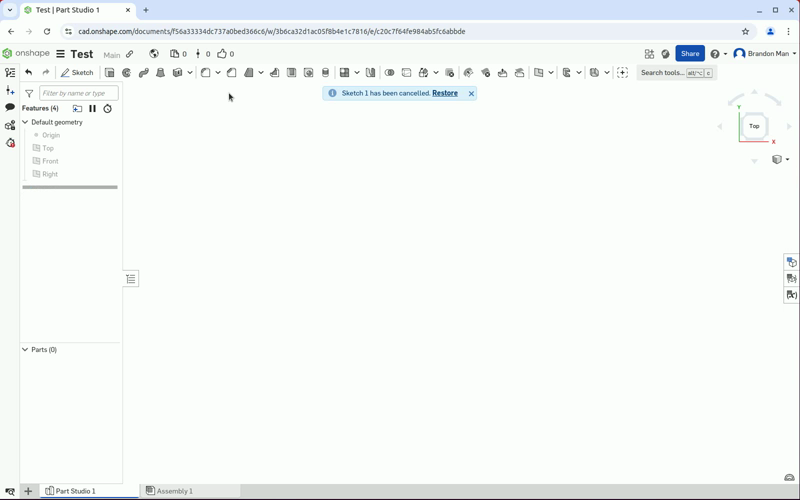
mouse_move(73, 352)
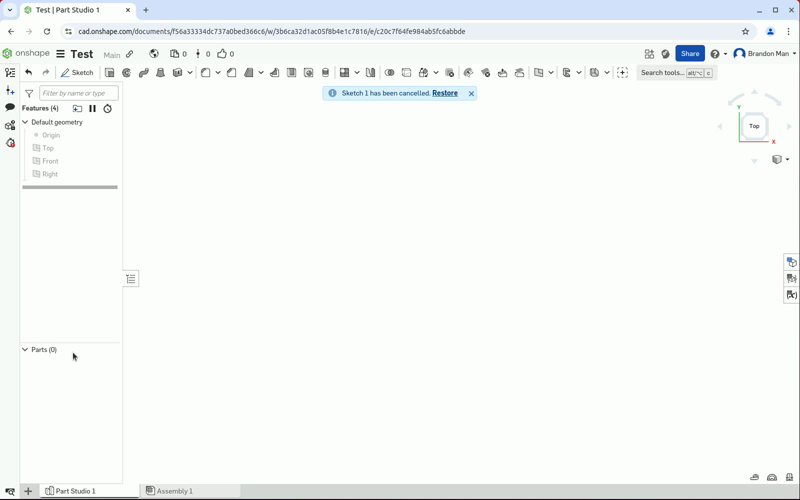
key(y)
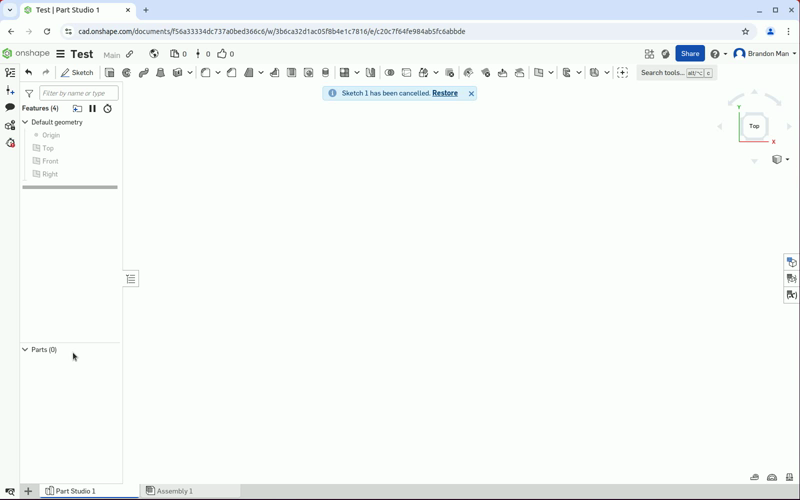
key(shift+p)
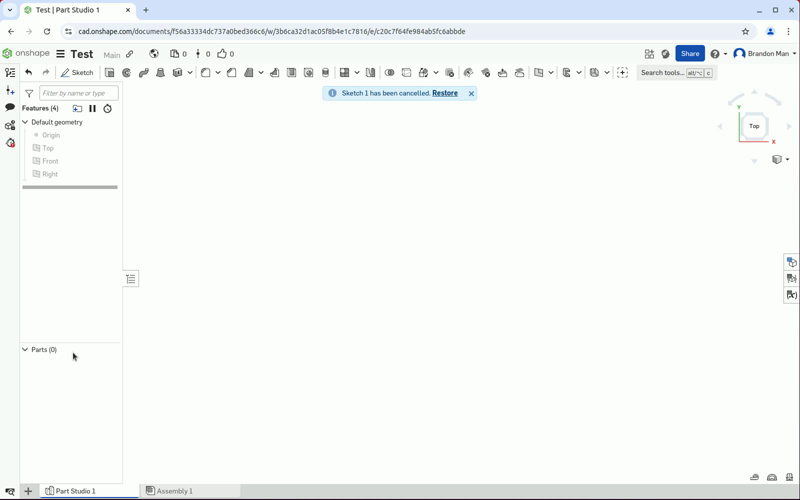
key(space)
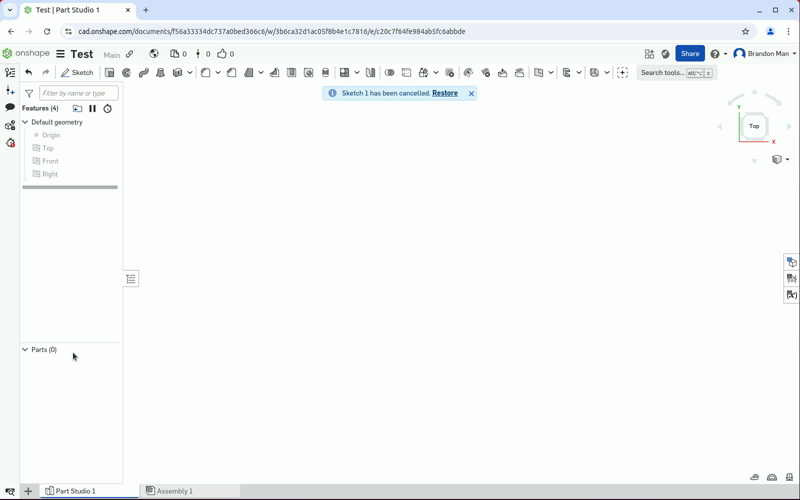
key_down(shift)
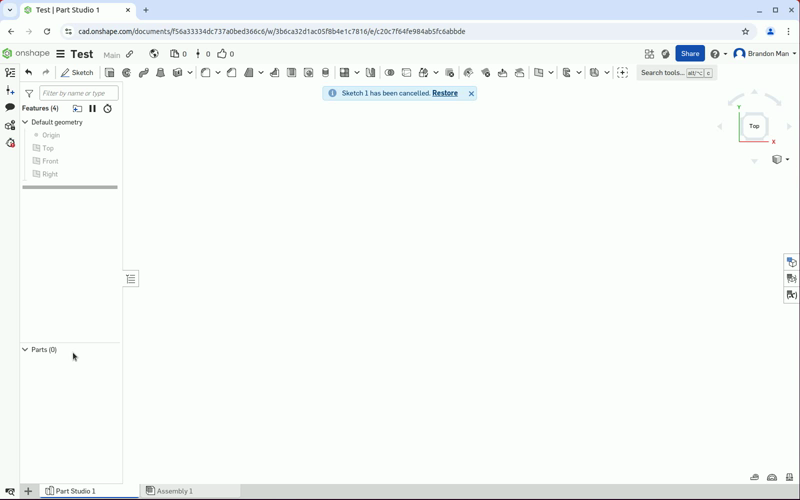
key(up)
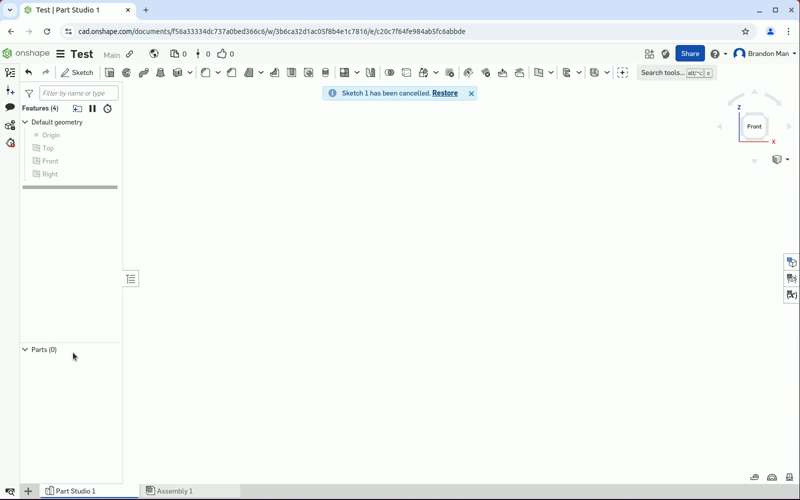
key_up(shift)
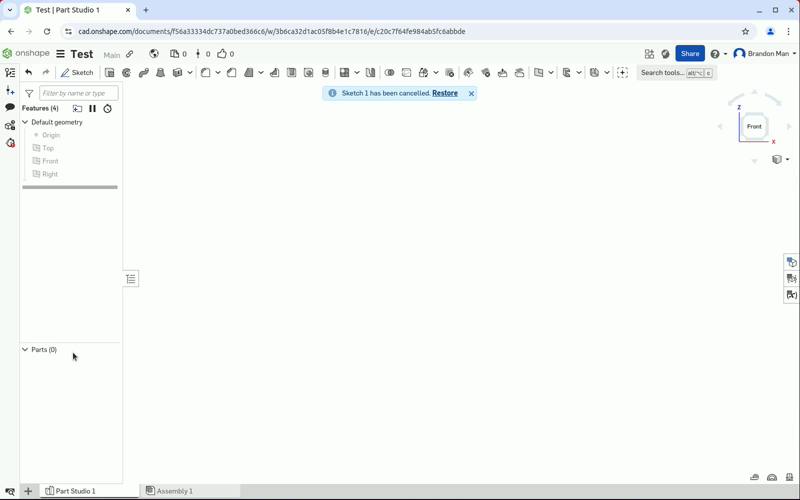
mouse_move(73, 352)
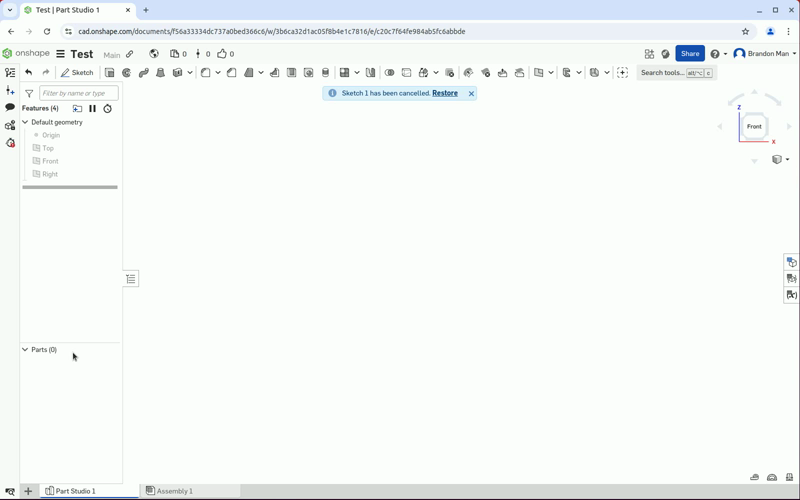
key(shift+y)
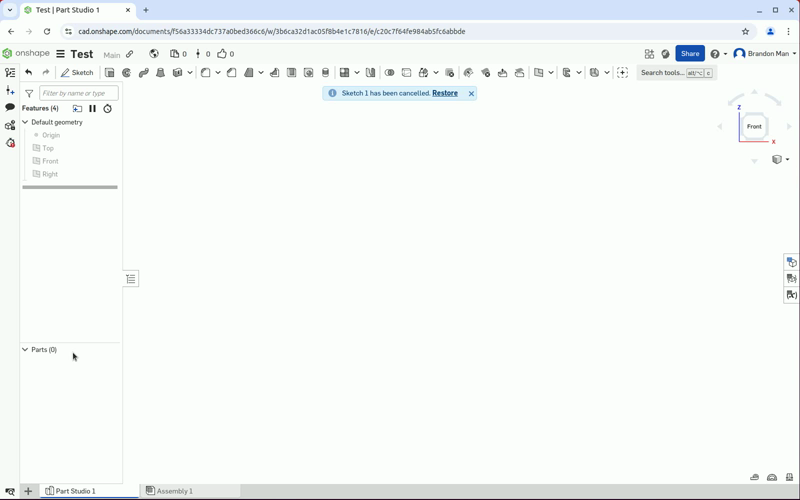
key(shift+s)
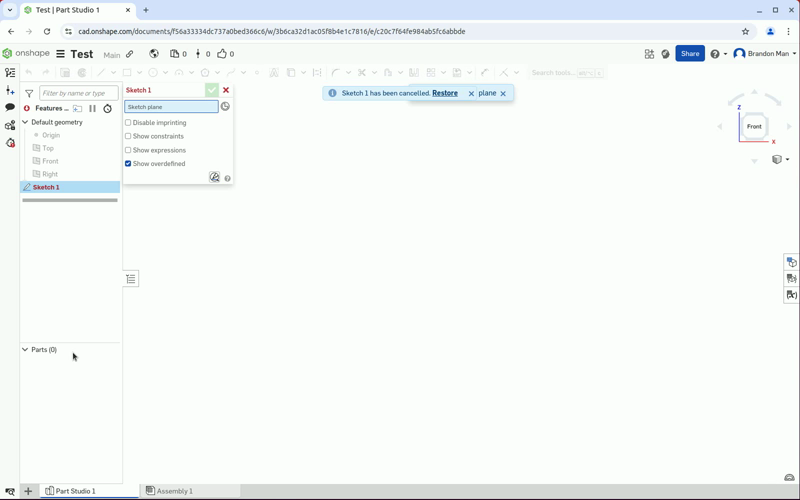
mouse_move(73, 163)
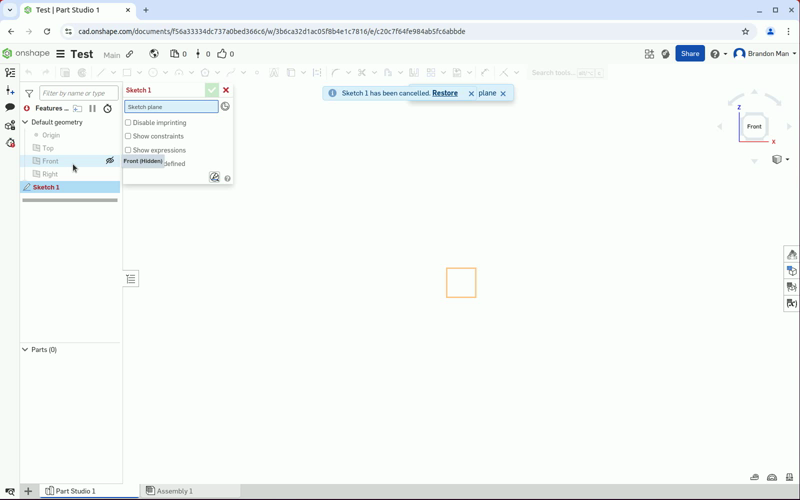
click(73, 163)
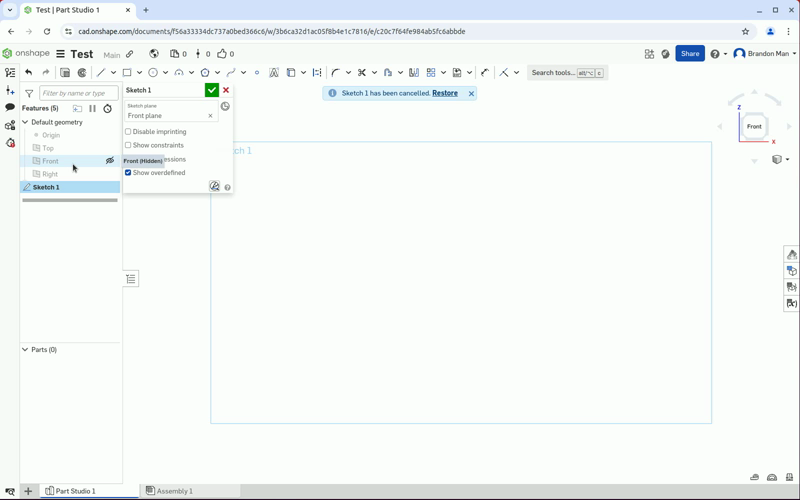
mouse_move(73, 352)
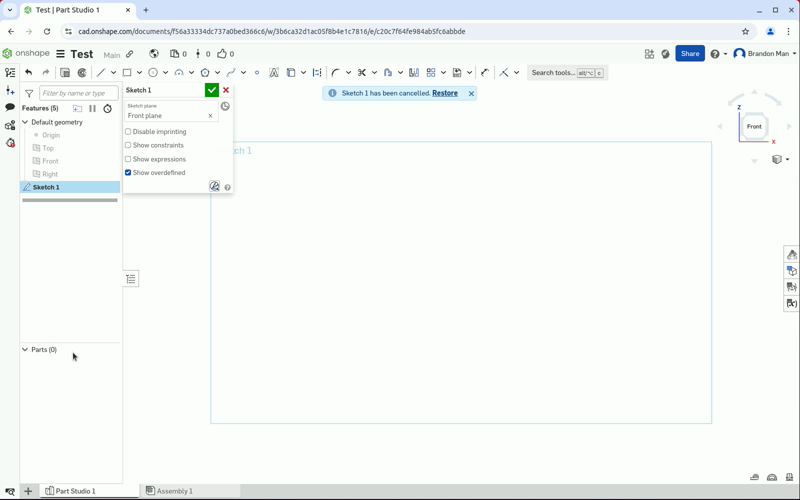
key(y)
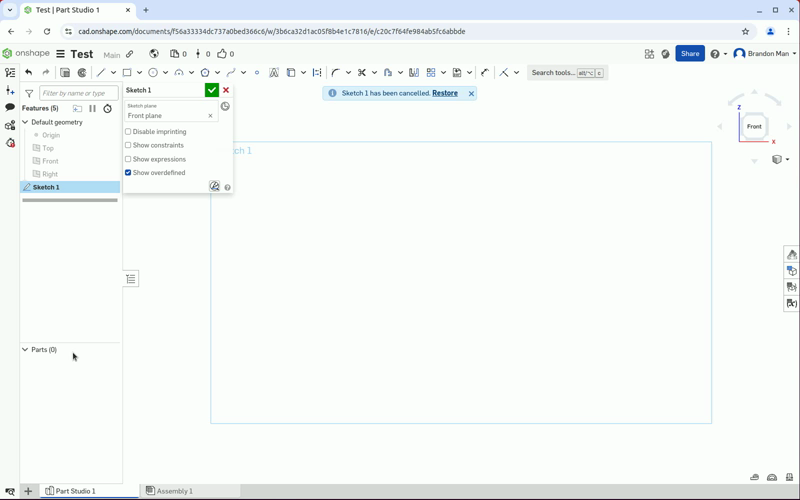
key(l)
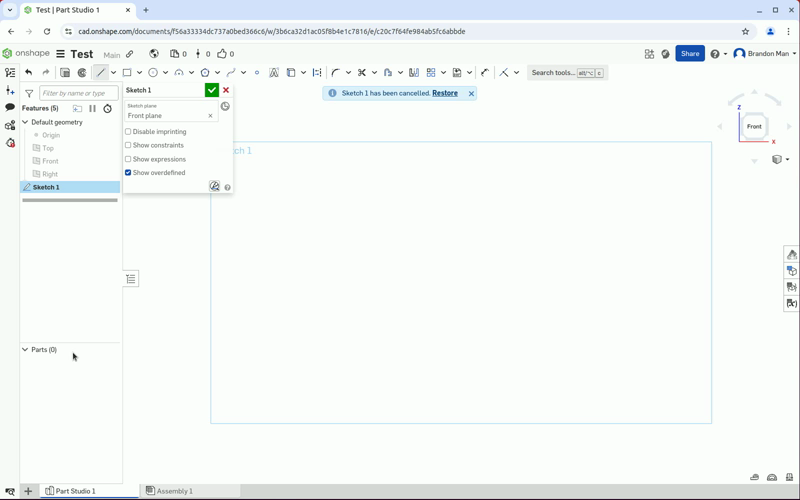
key_down(shift)
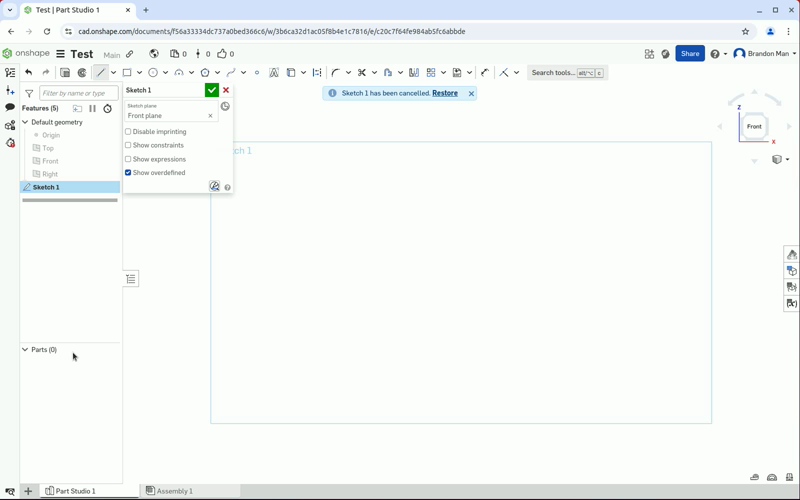
mouse_move(460, 301)
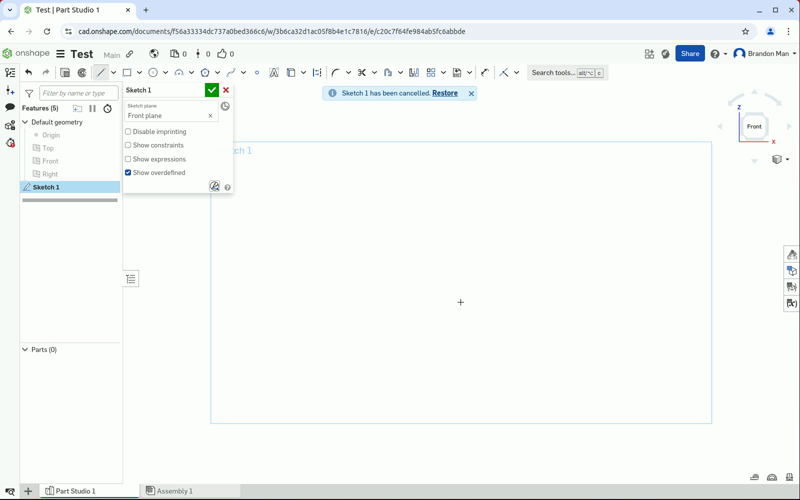
click(460, 301)
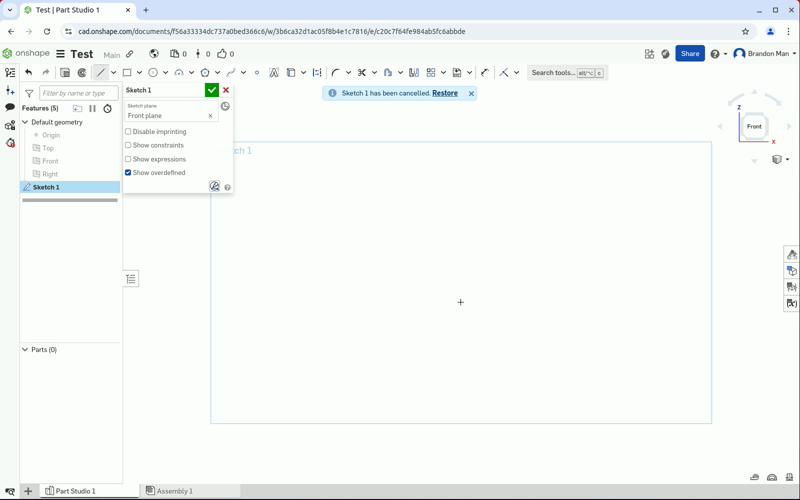
key_up(shift)
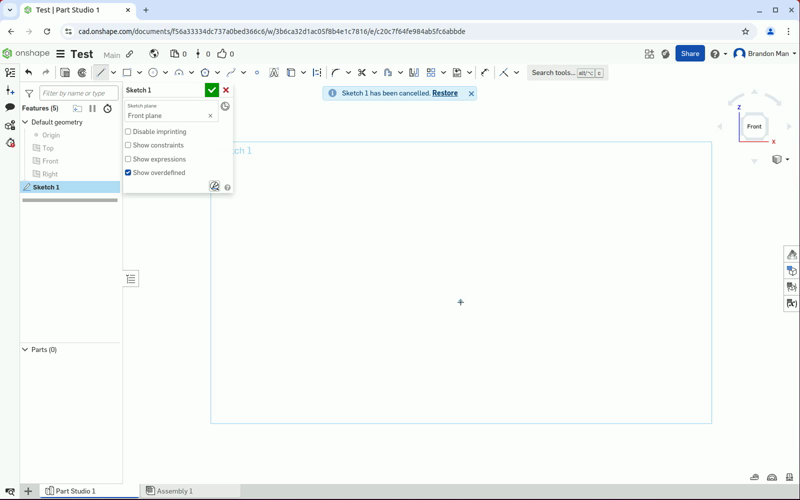
key_down(shift)
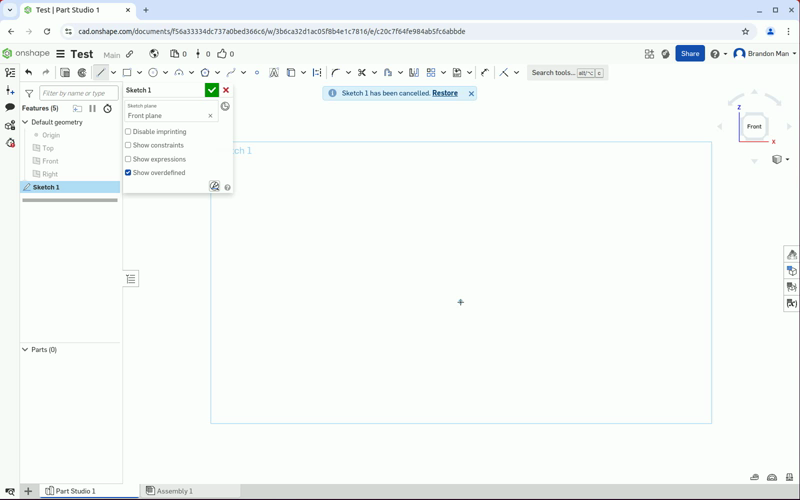
mouse_move(557, 301)
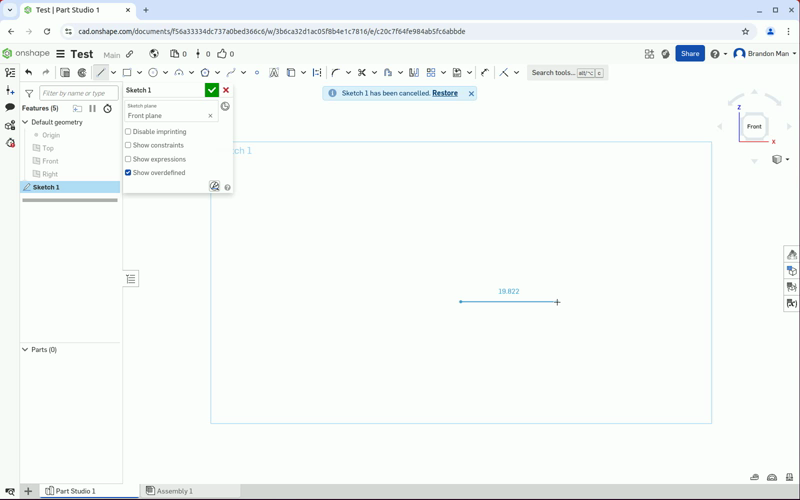
click(557, 301)
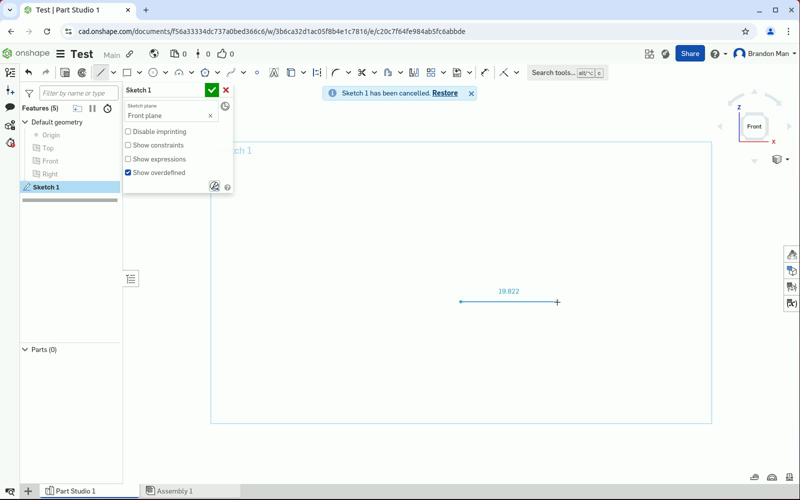
key_up(shift)
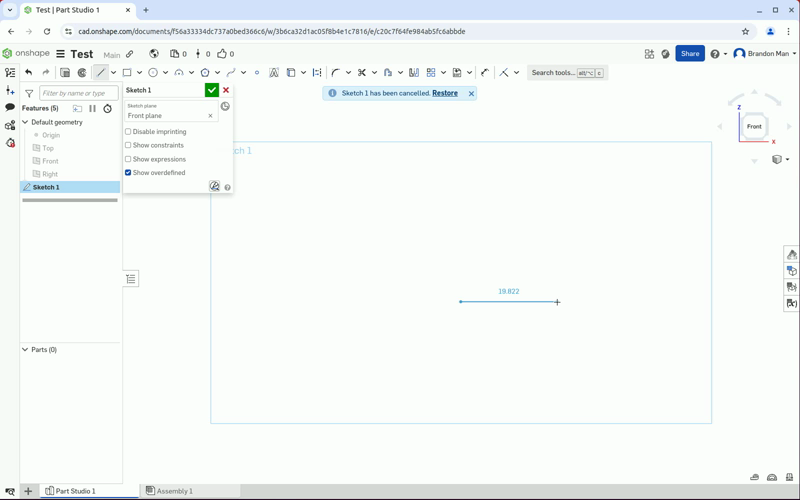
key_down(shift)
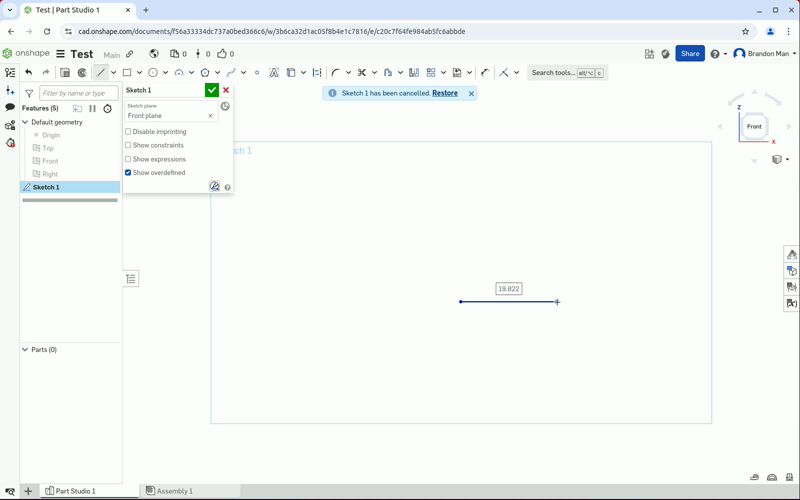
mouse_move(587, 301)
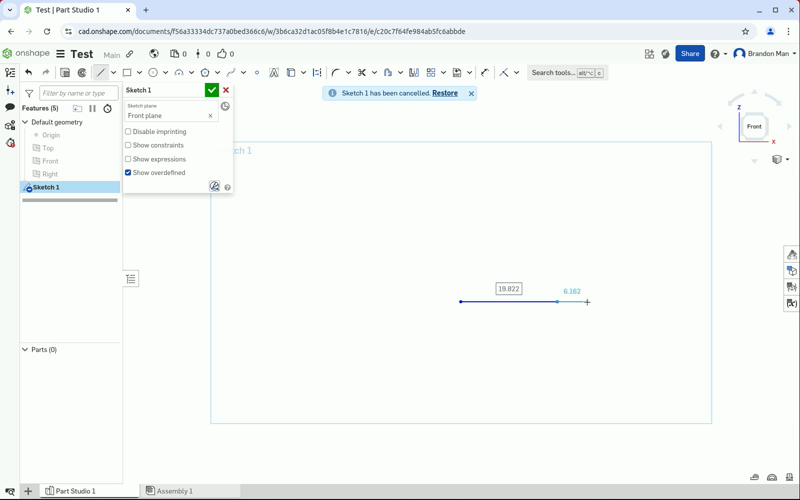
mouse_move(557, 263)
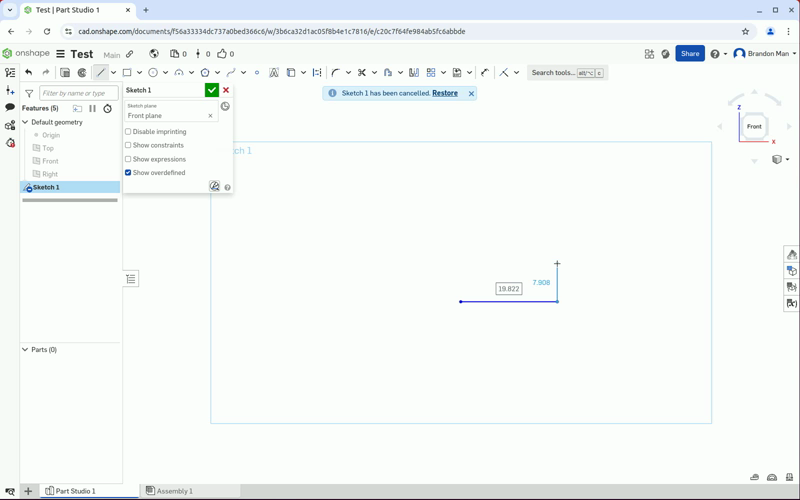
click(557, 263)
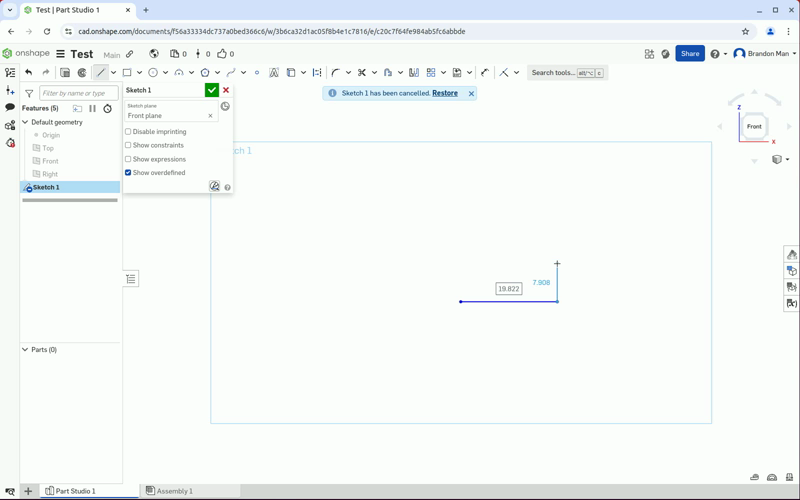
key_up(shift)
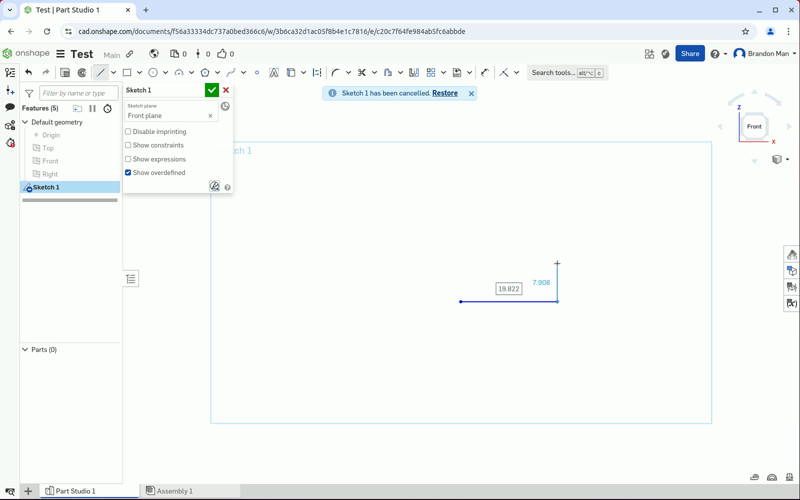
key_down(shift)
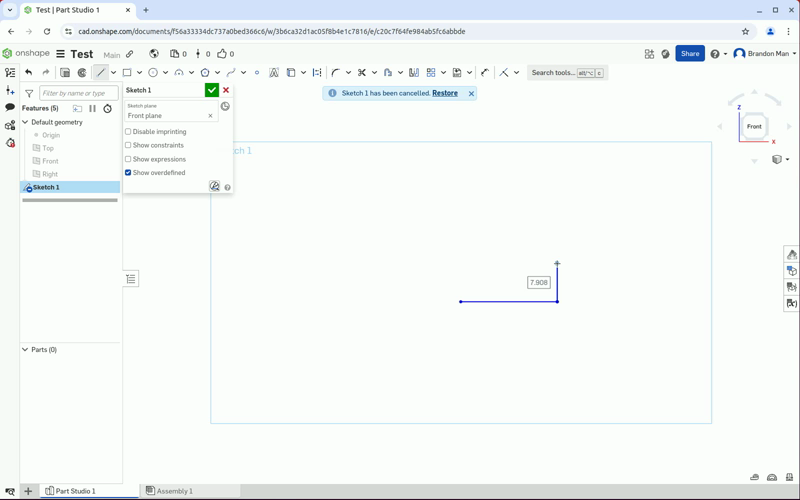
mouse_move(460, 263)
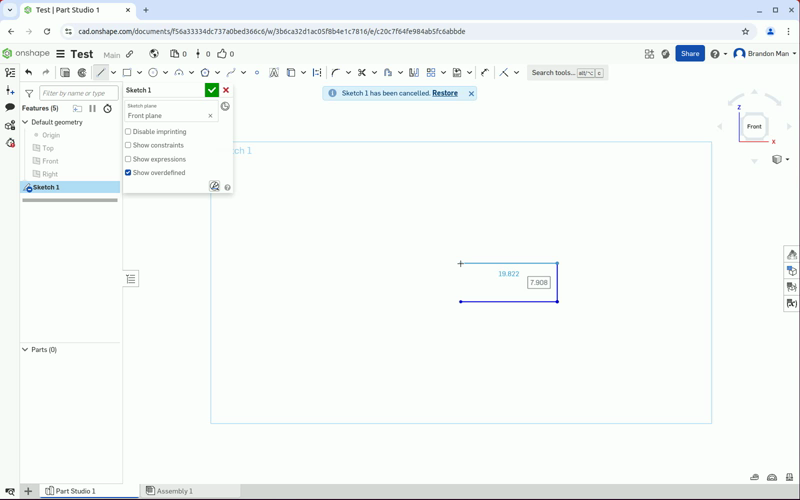
click(460, 263)
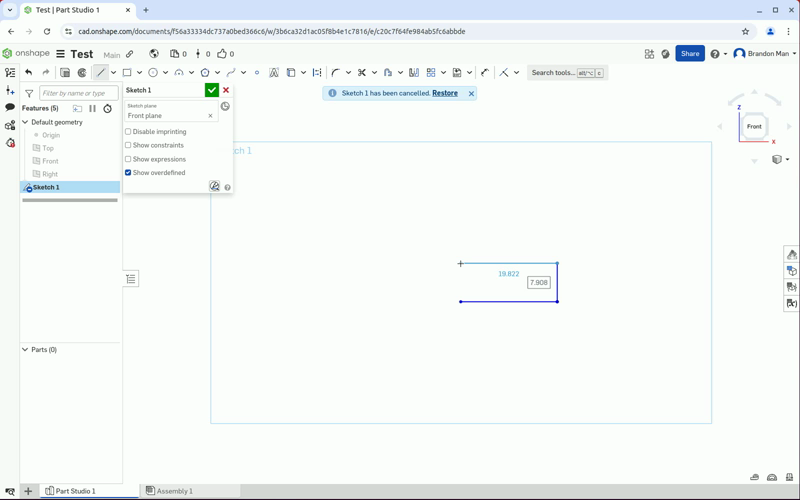
key_up(shift)
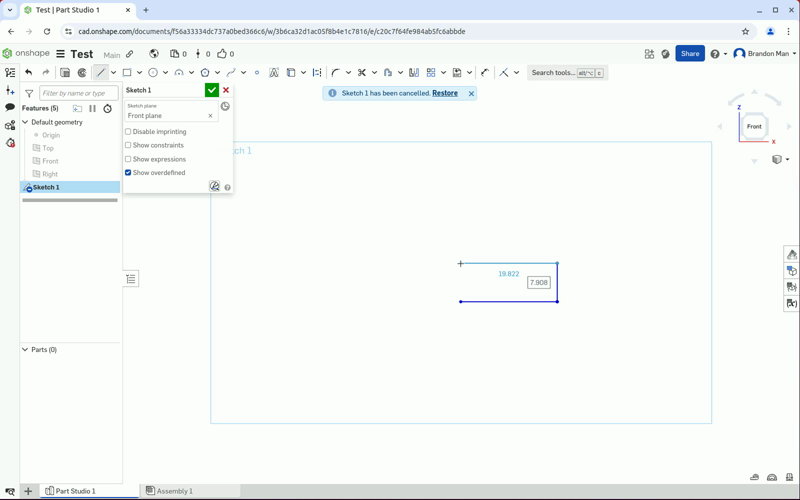
key(esc)
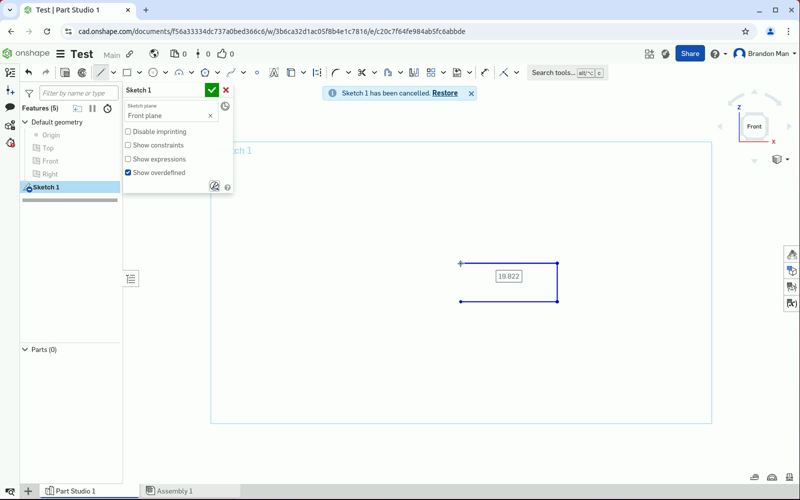
key(a)
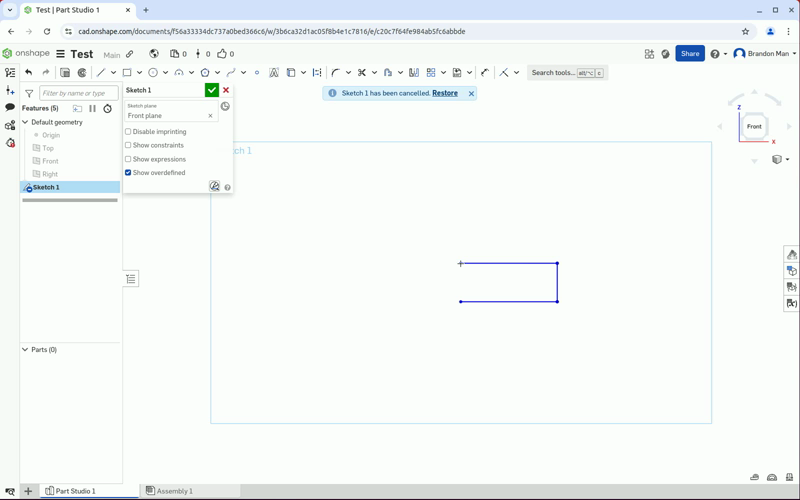
mouse_move(460, 263)
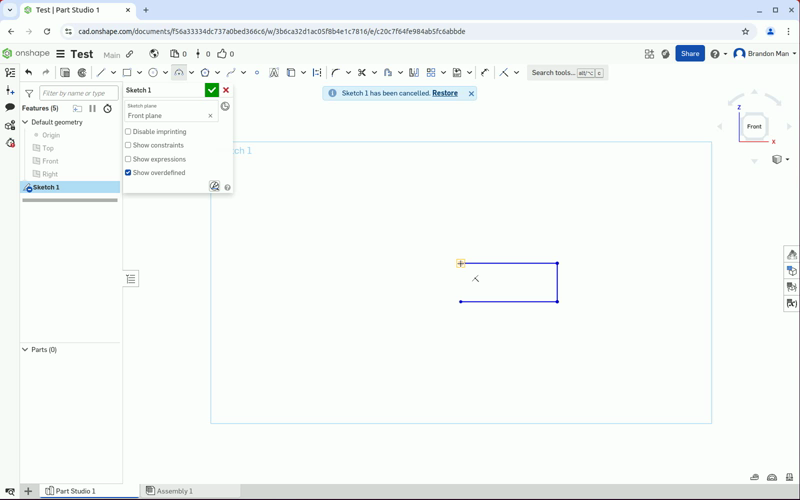
click(460, 263)
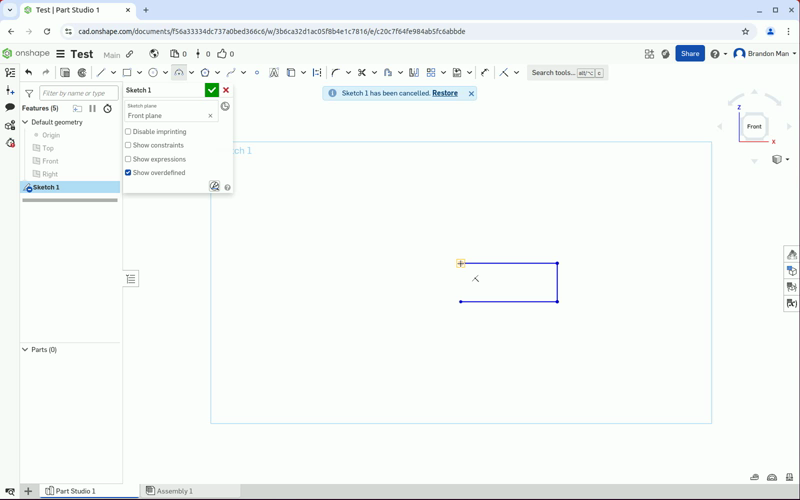
mouse_move(460, 301)
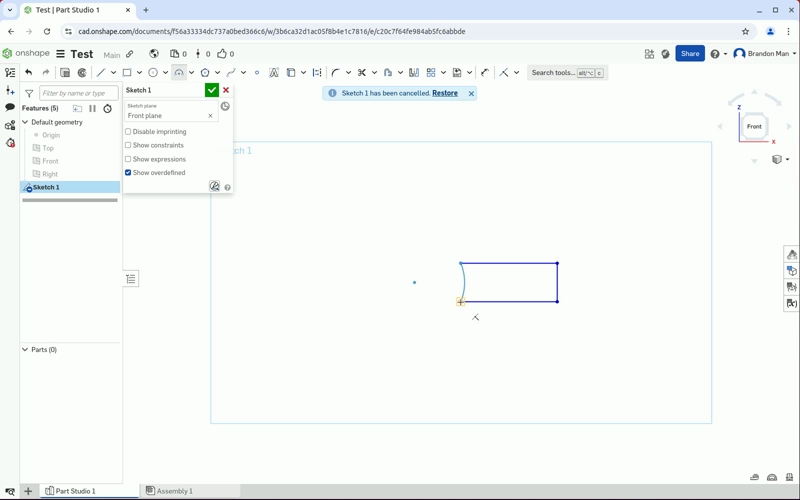
click(460, 301)
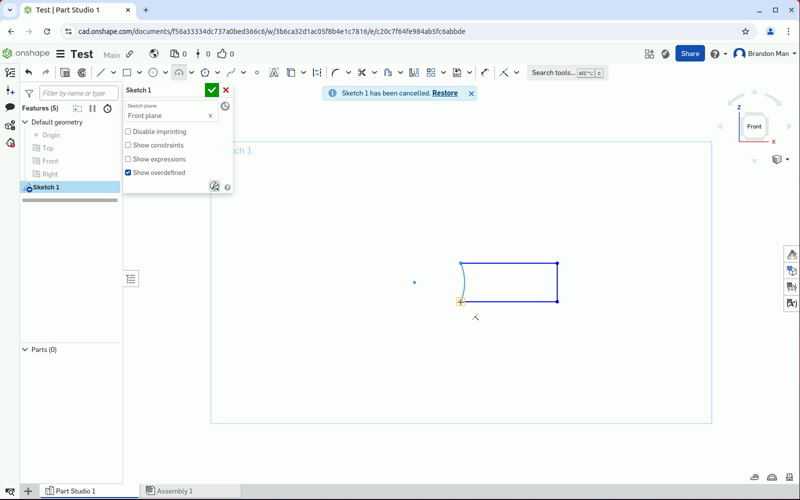
key_down(shift)
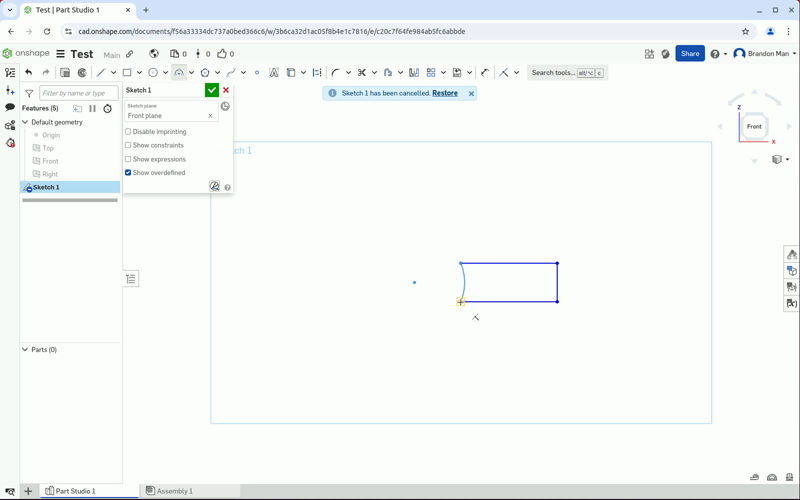
mouse_move(464, 282)
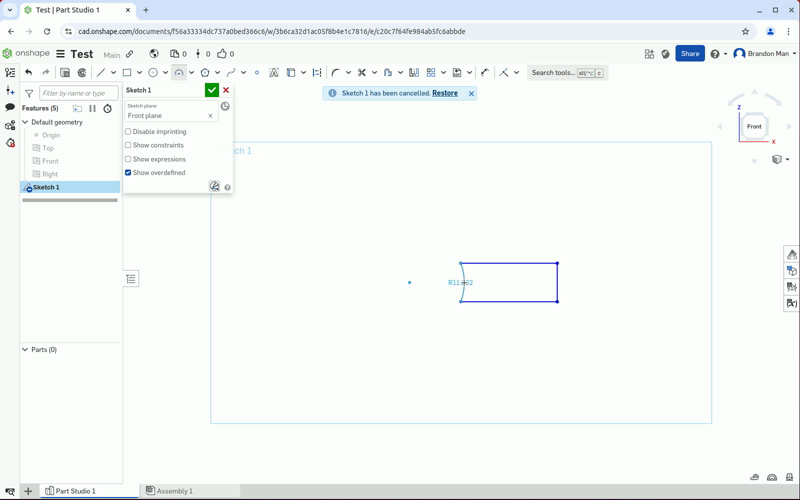
click(464, 282)
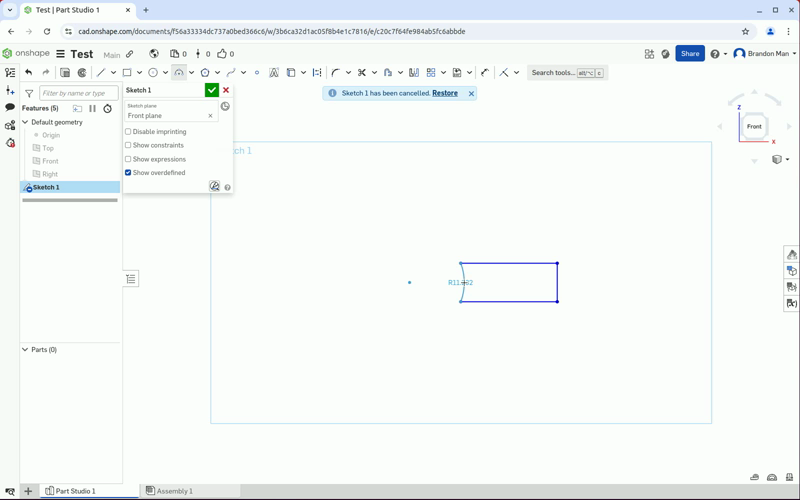
key_up(shift)
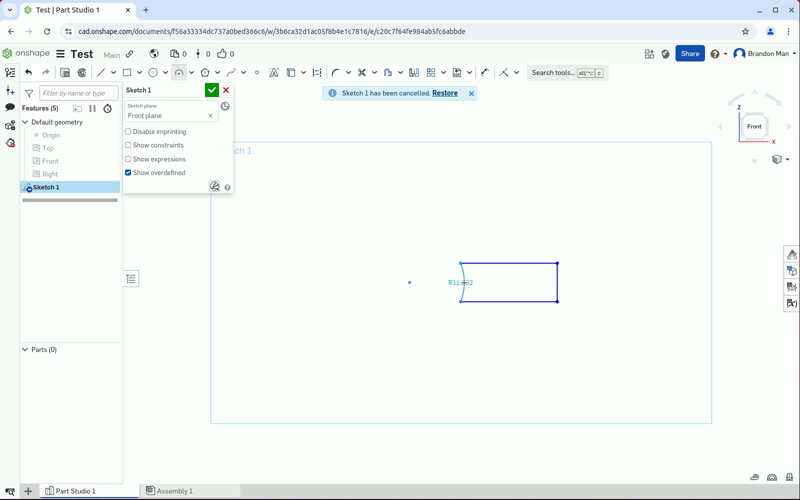
key(esc)
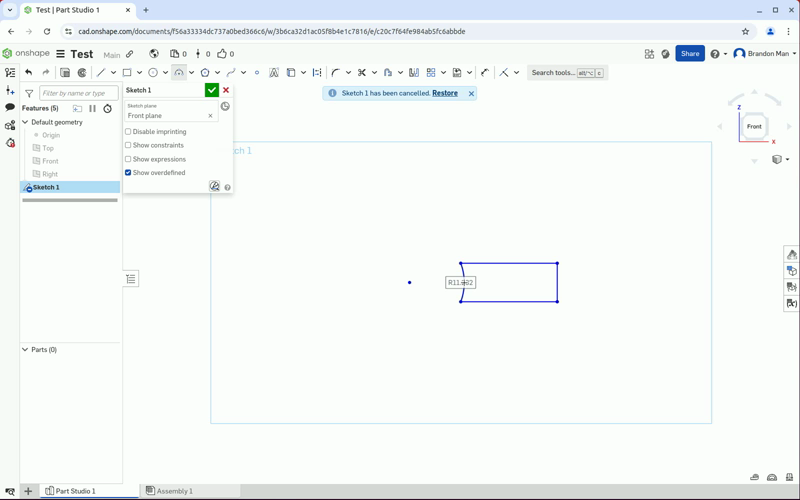
mouse_move(553, 276)
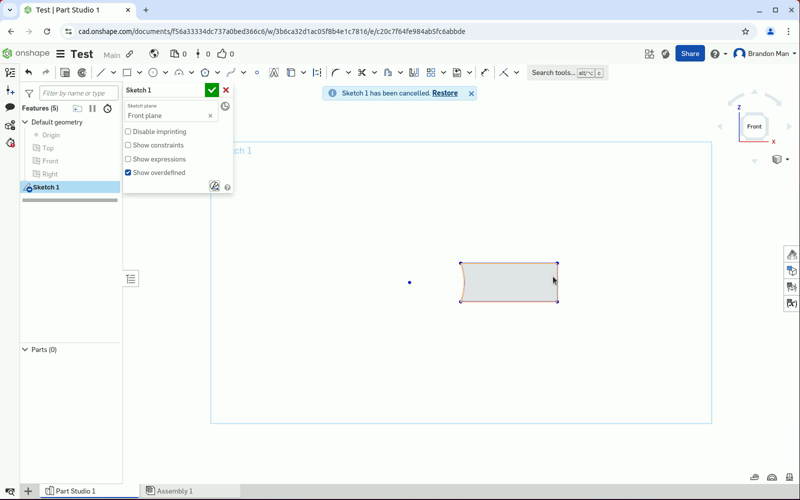
click(553, 276)
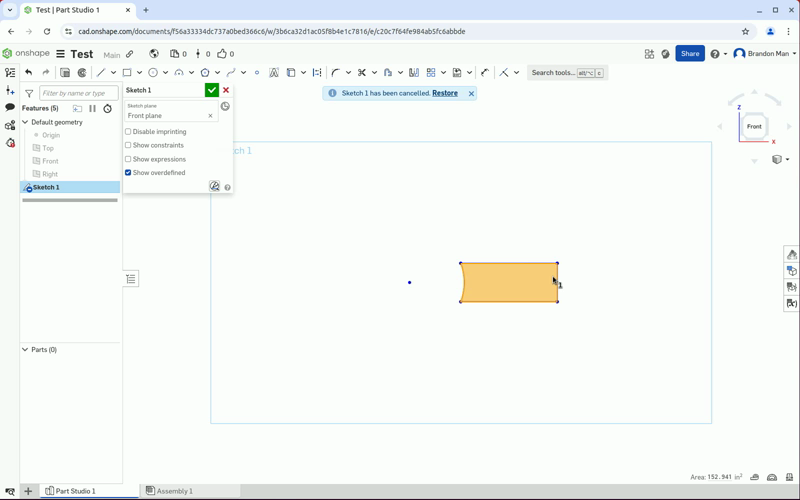
mouse_move(73, 352)
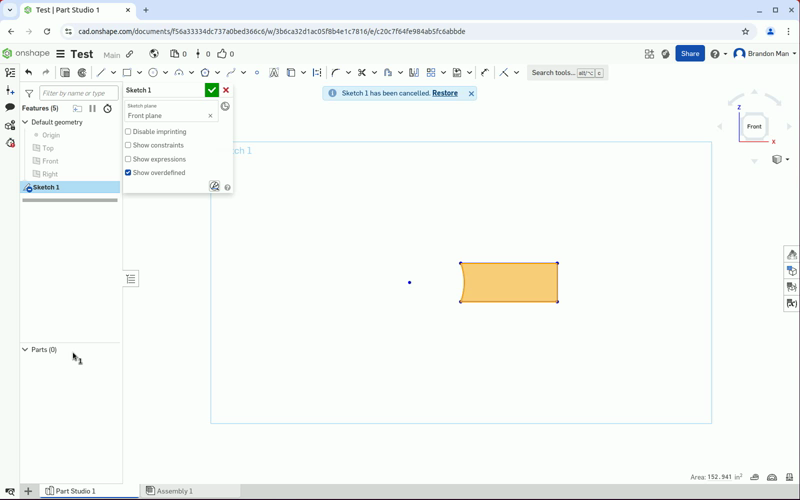
key(shift+y)
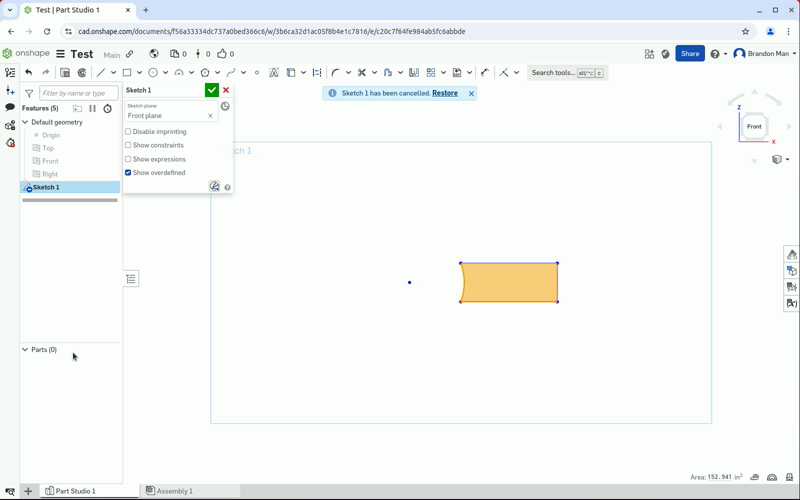
key(shift+e)
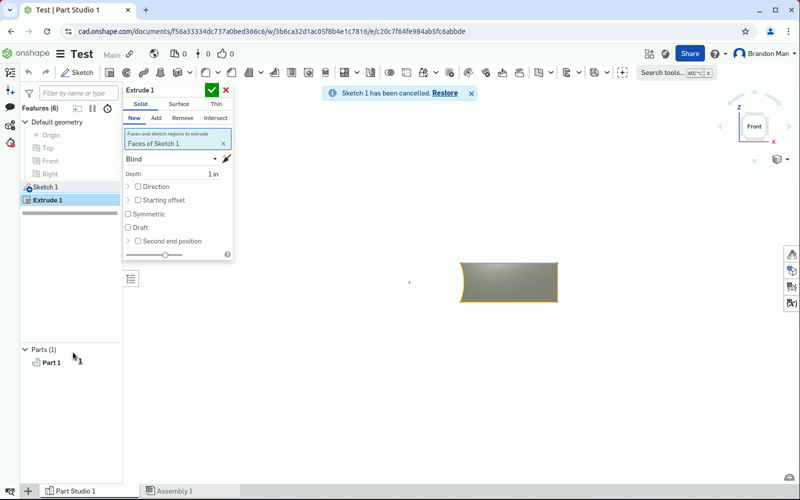
mouse_move(143, 106)
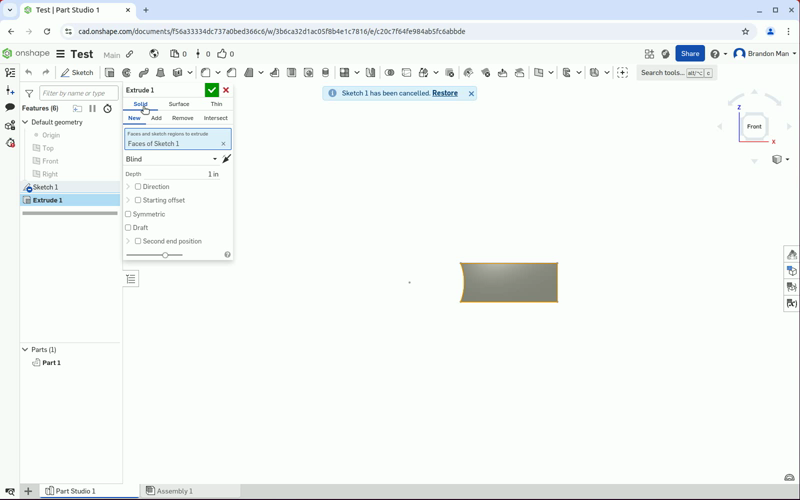
click(143, 106)
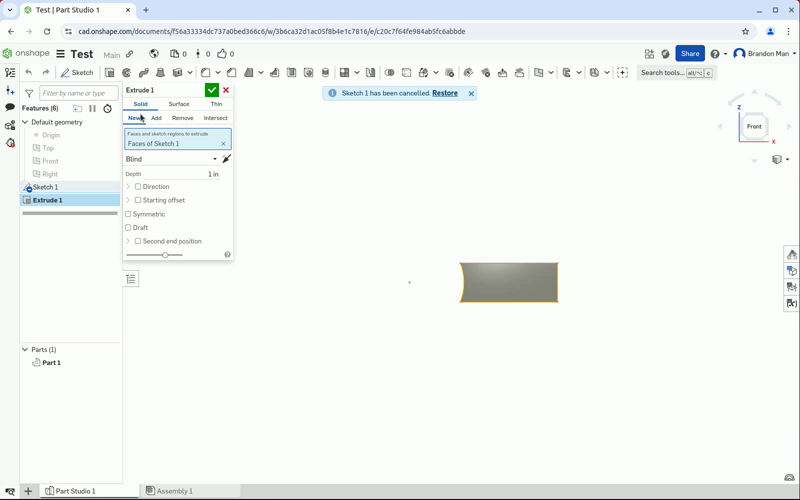
mouse_move(137, 120)
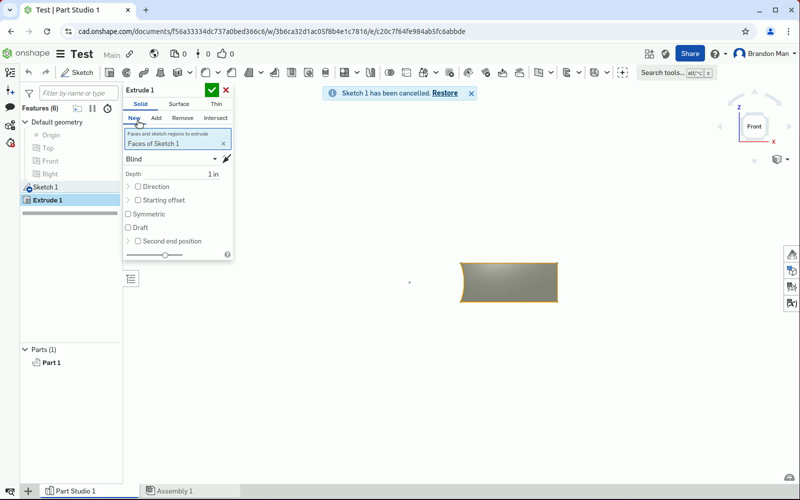
click(137, 120)
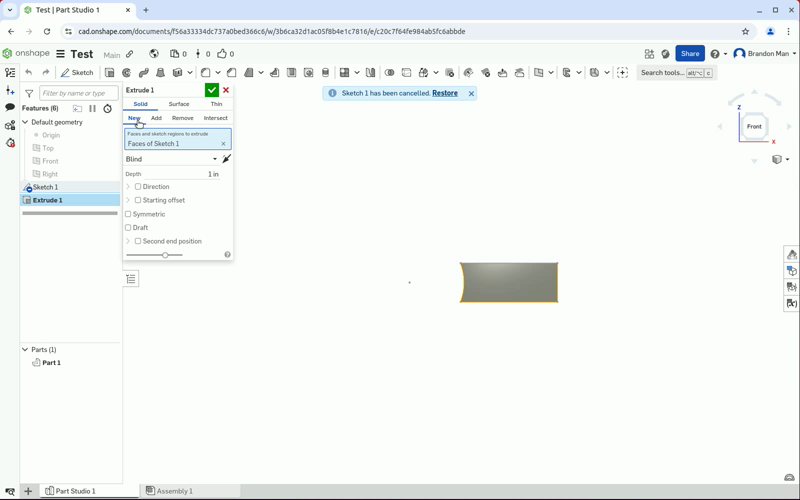
key(tab, 4)
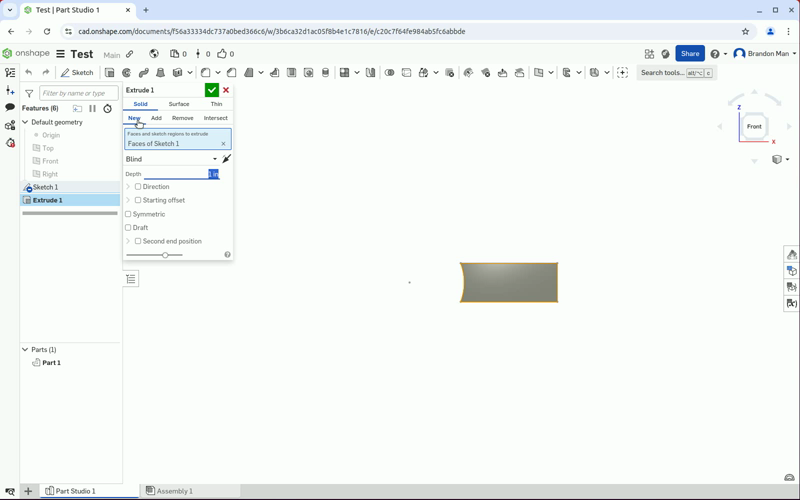
text(7.943)
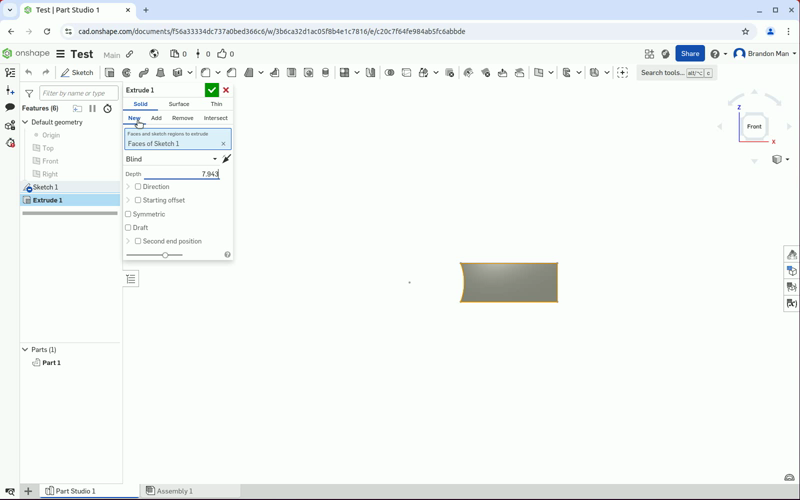
key(enter)
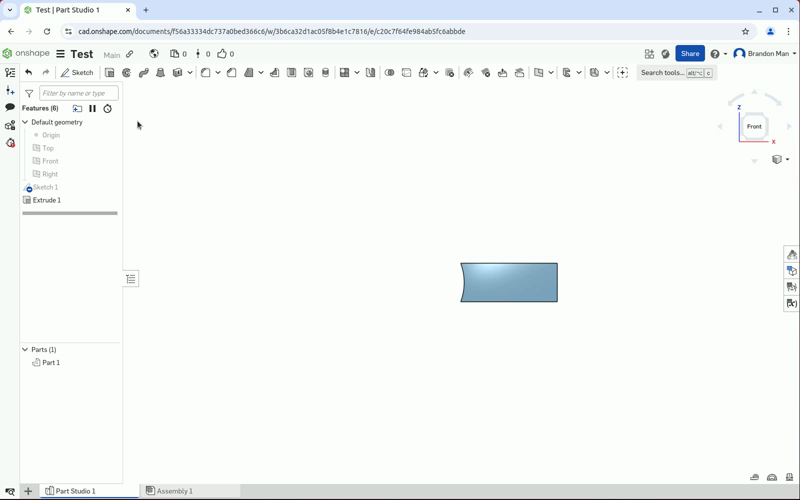
key(shift+h)
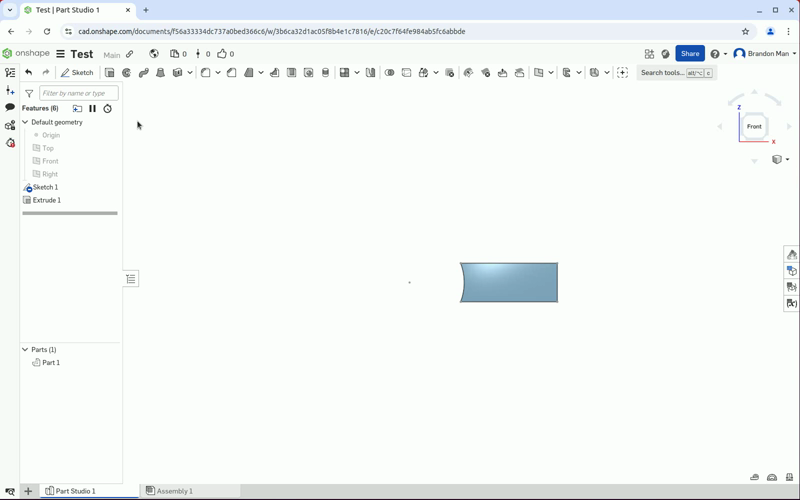
key(shift+h)
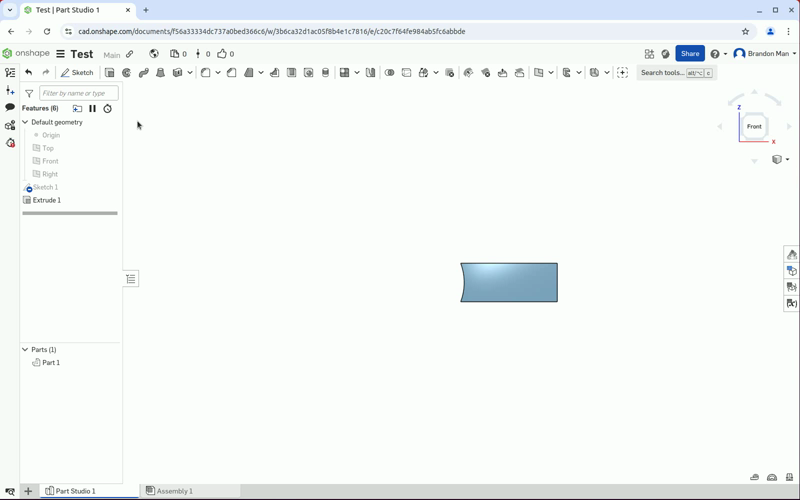
mouse_move(73, 189)
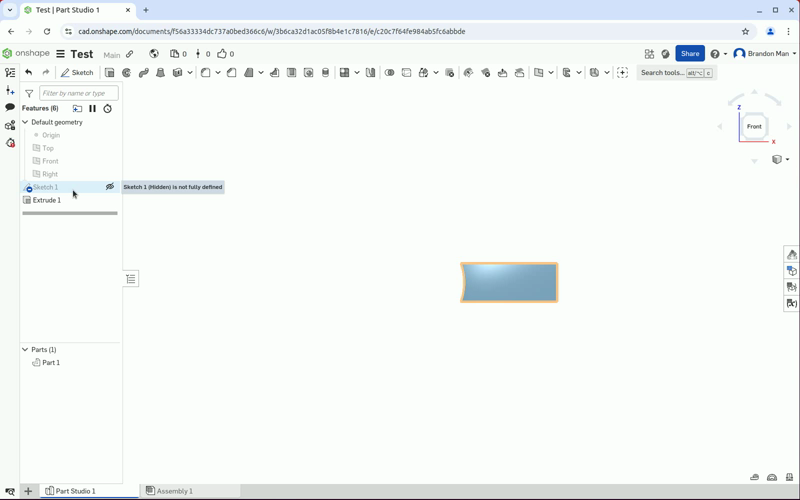
click(73, 189)
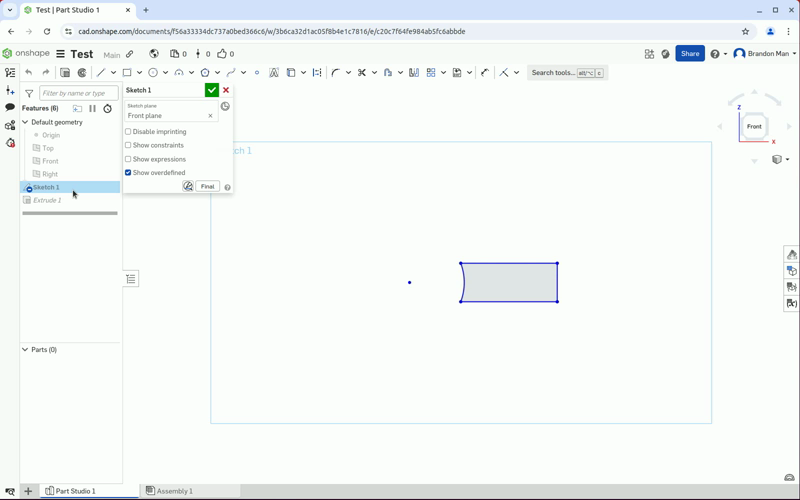
mouse_move(229, 92)
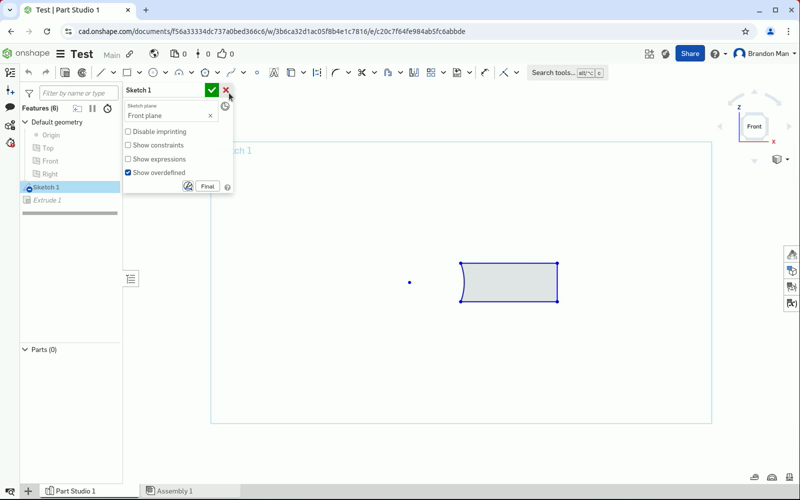
click(229, 92)
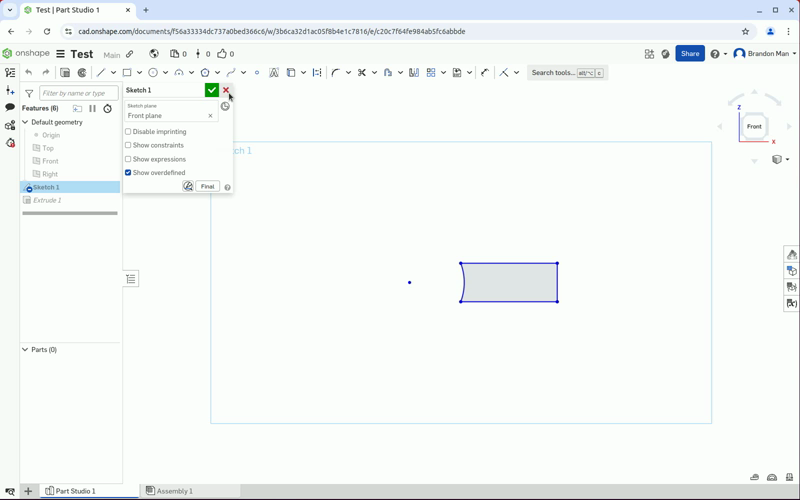
key(shift+s)
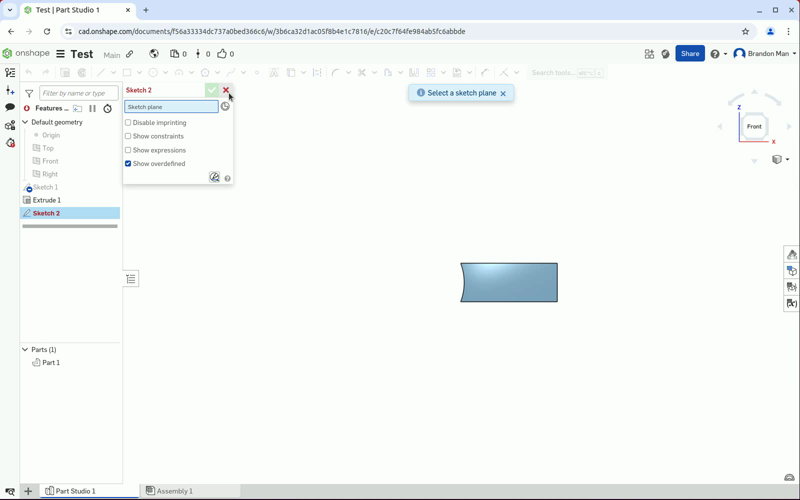
mouse_move(73, 163)
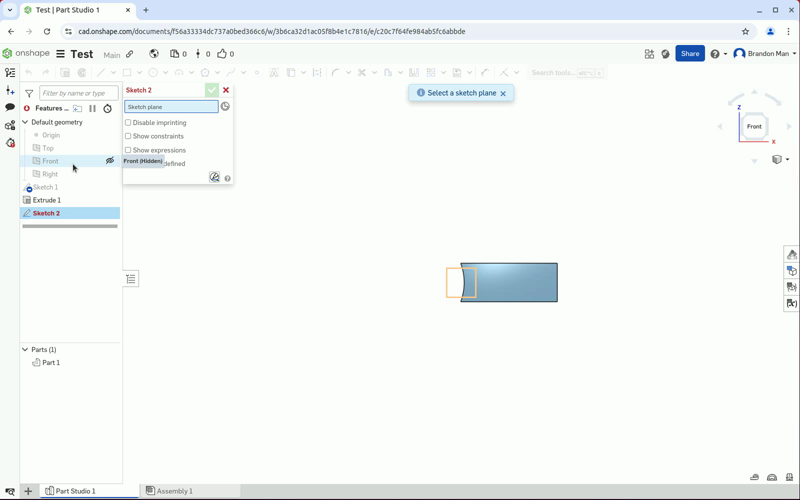
click(73, 163)
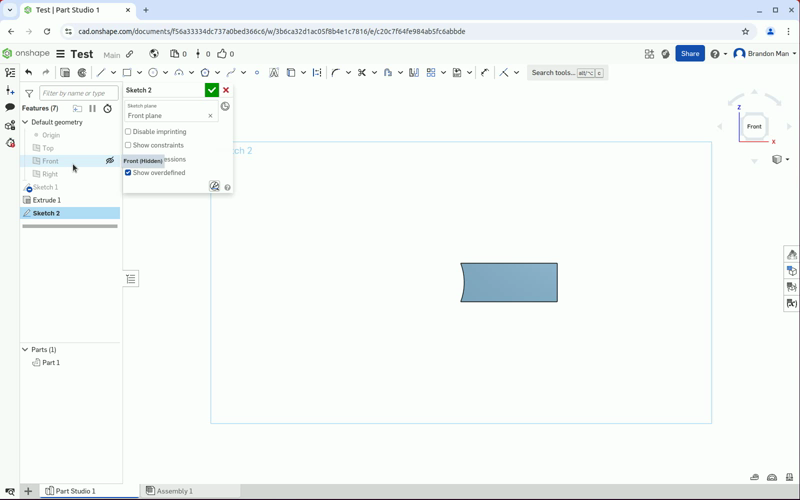
mouse_move(73, 352)
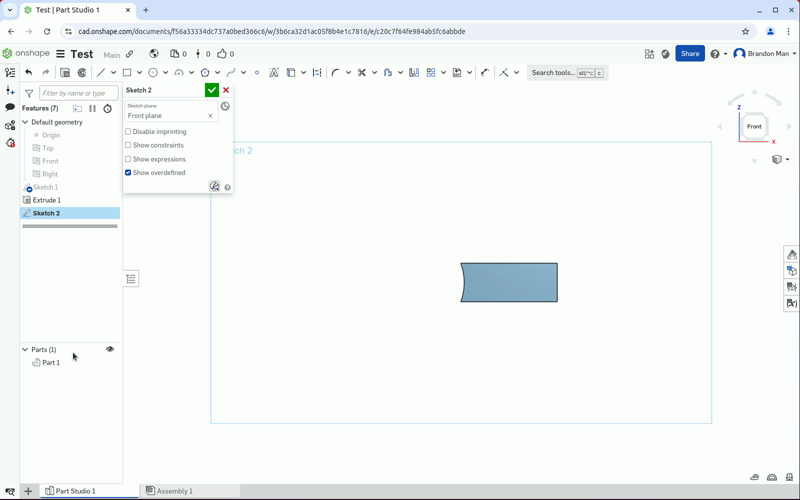
key(y)
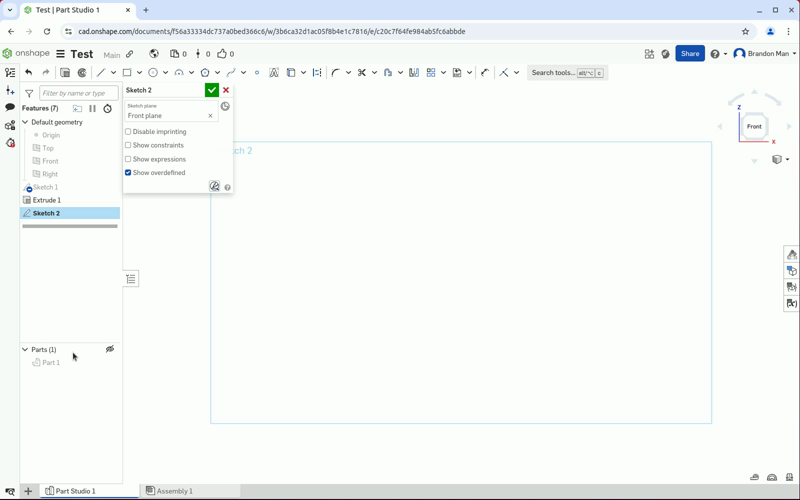
key(c)
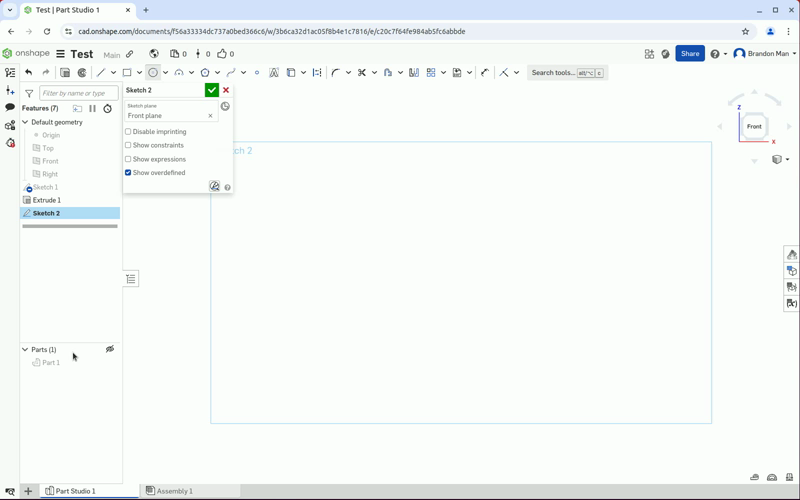
key_down(shift)
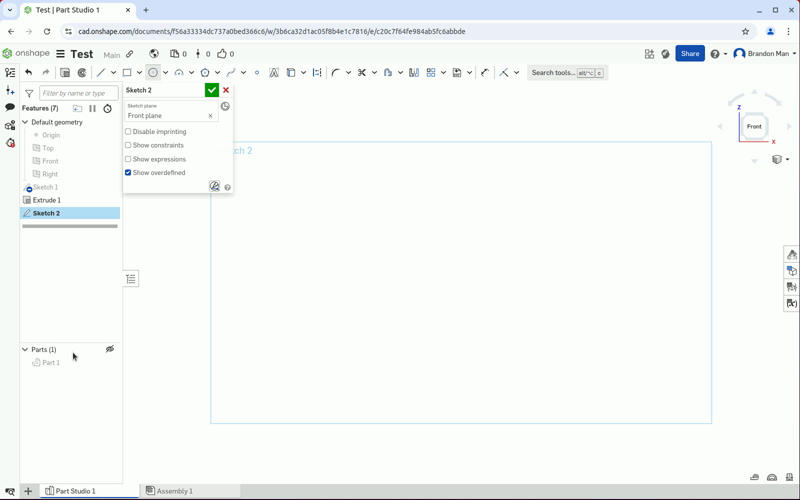
mouse_move(406, 282)
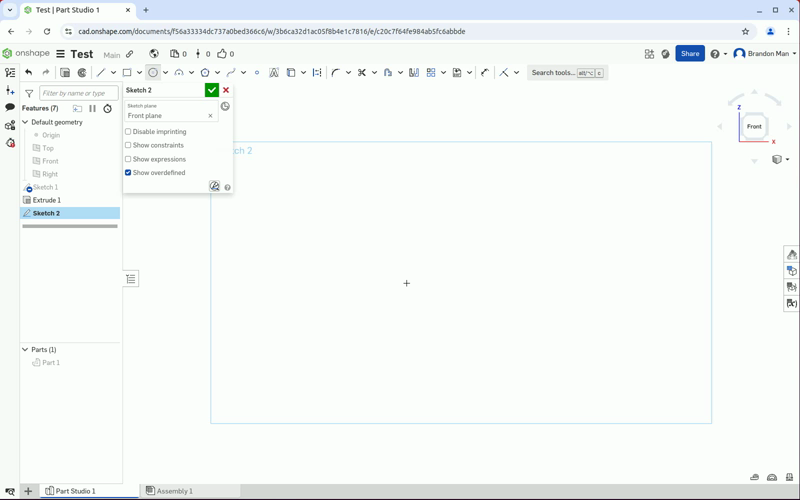
click(406, 282)
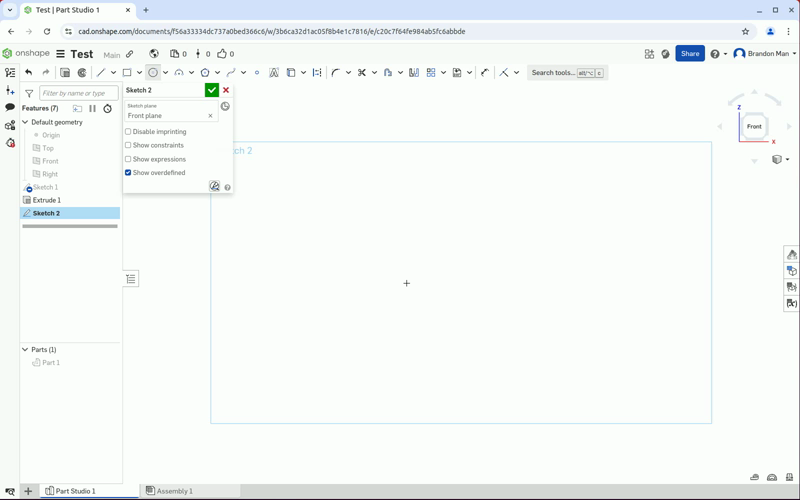
key_up(shift)
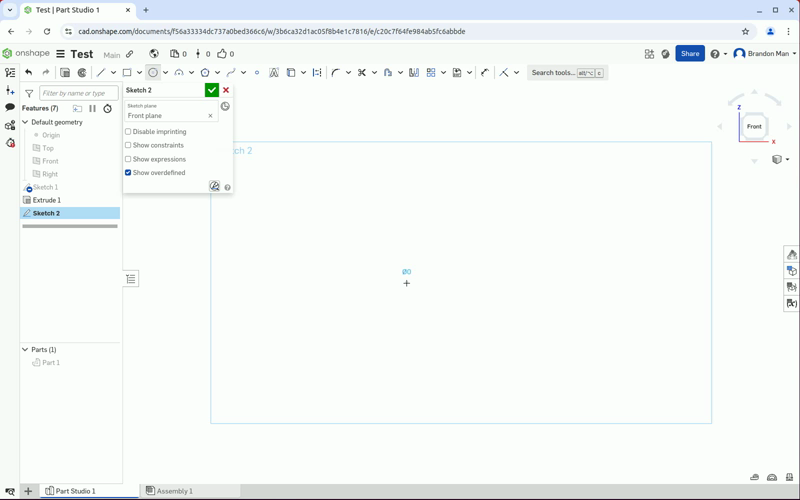
mouse_move(465, 282)
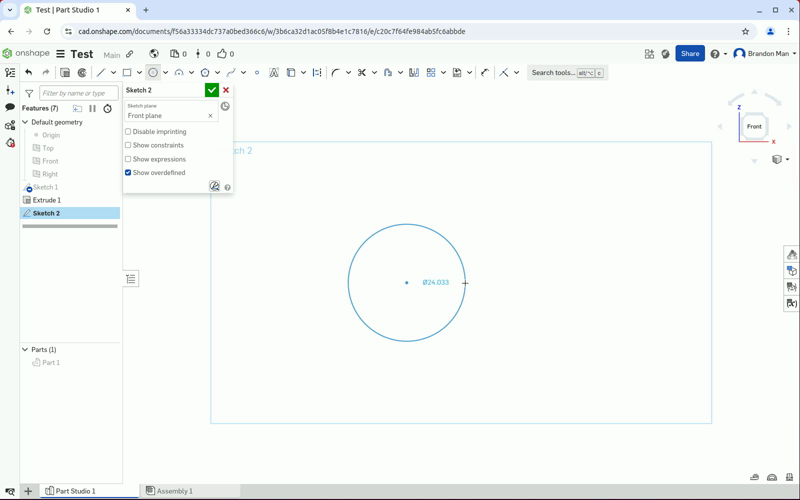
click(465, 282)
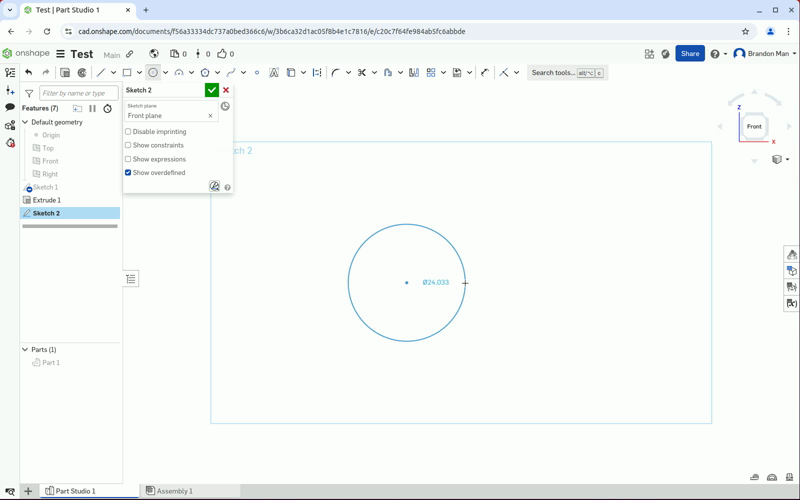
key(esc)
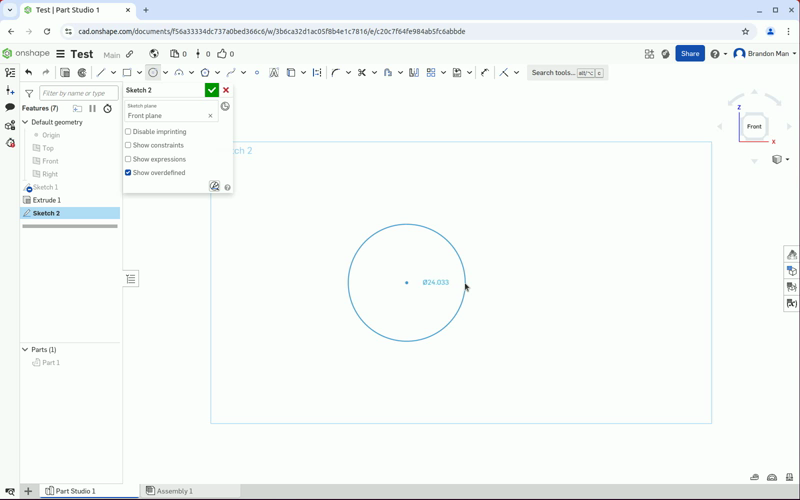
key(c)
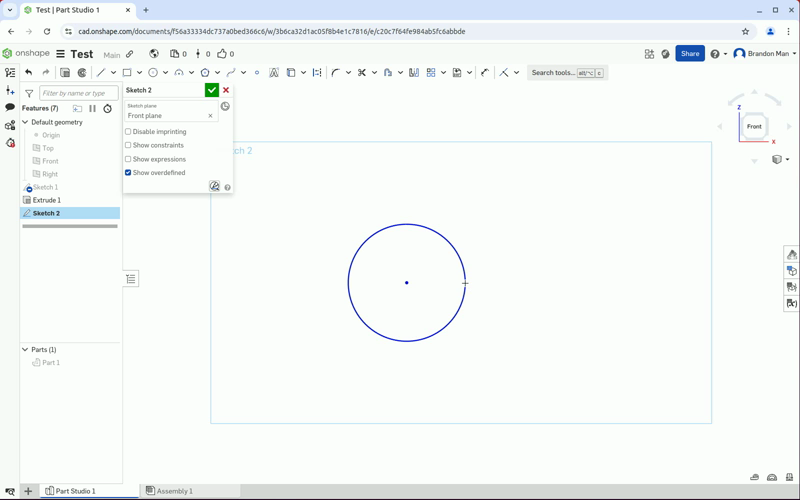
key_down(shift)
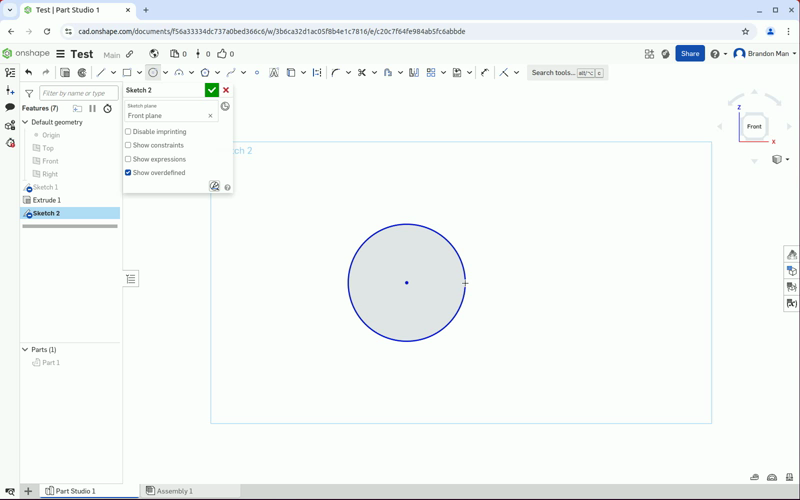
mouse_move(406, 282)
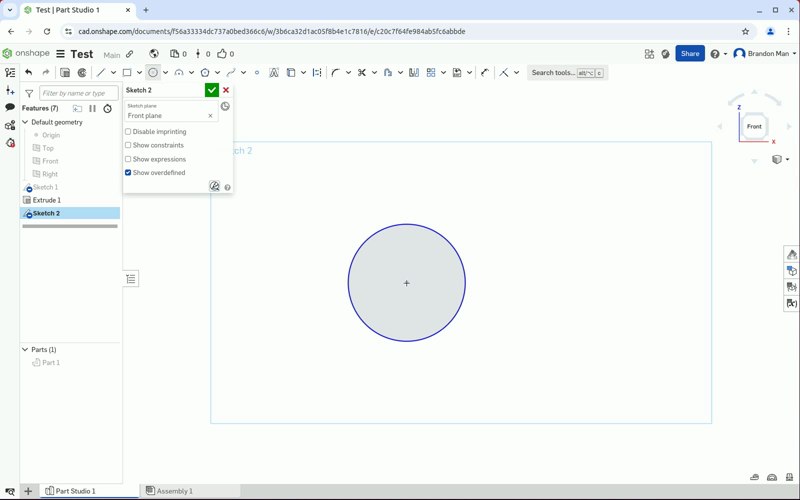
click(406, 282)
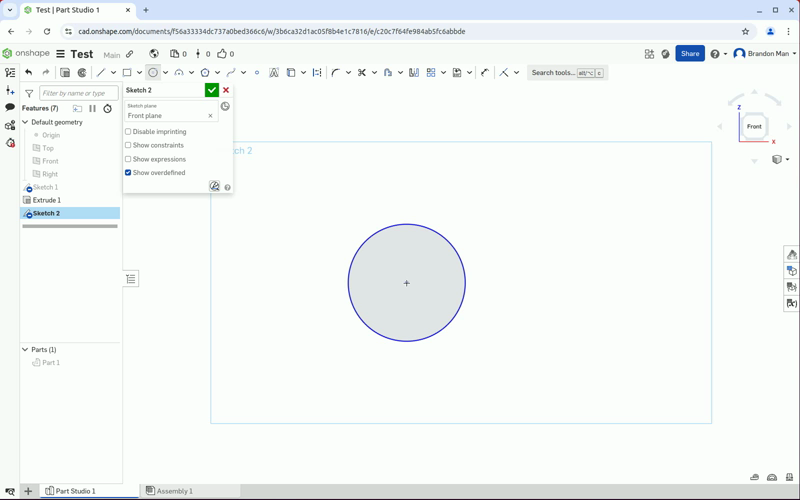
key_up(shift)
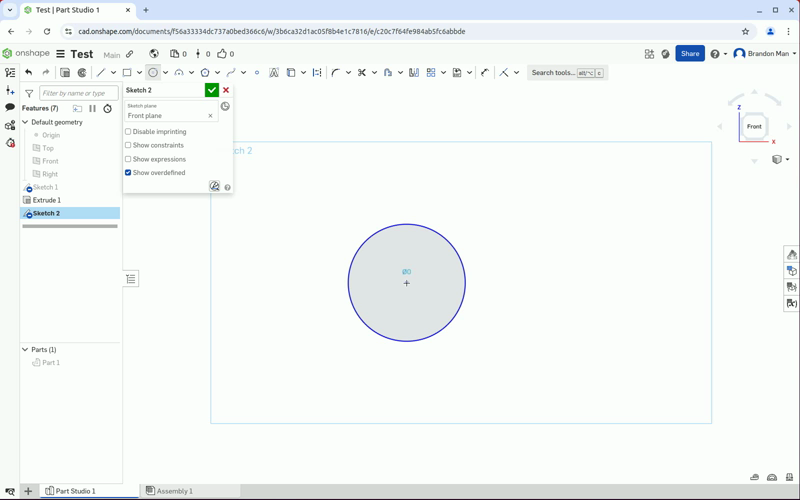
mouse_move(436, 282)
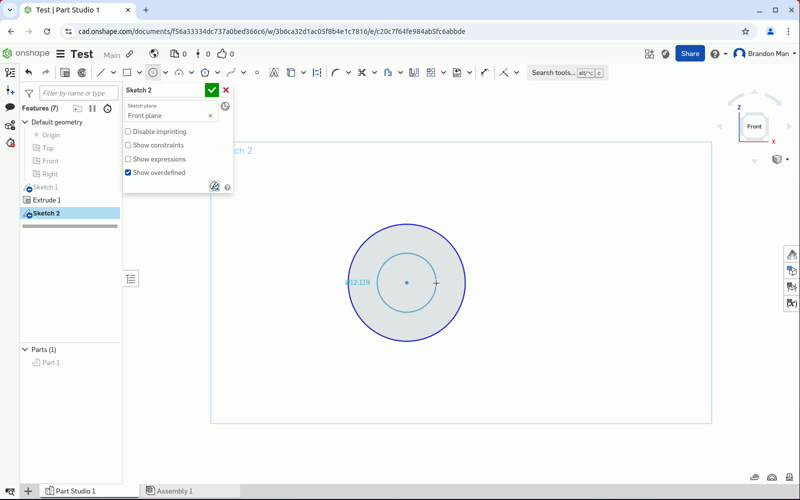
click(436, 282)
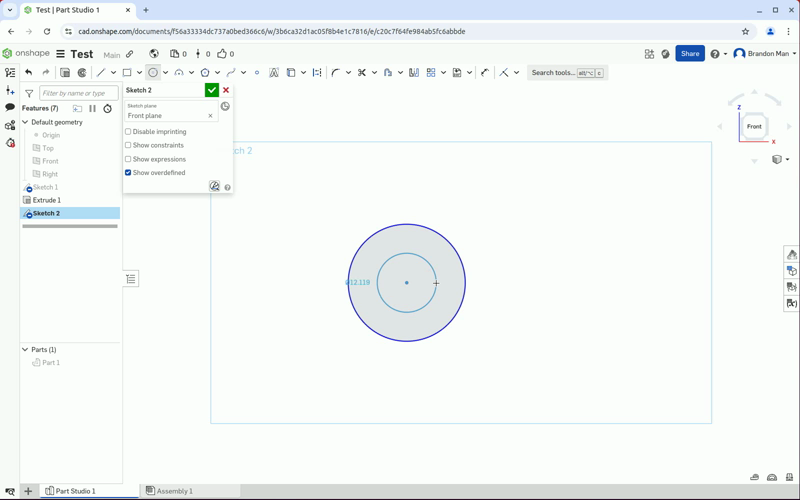
key(esc)
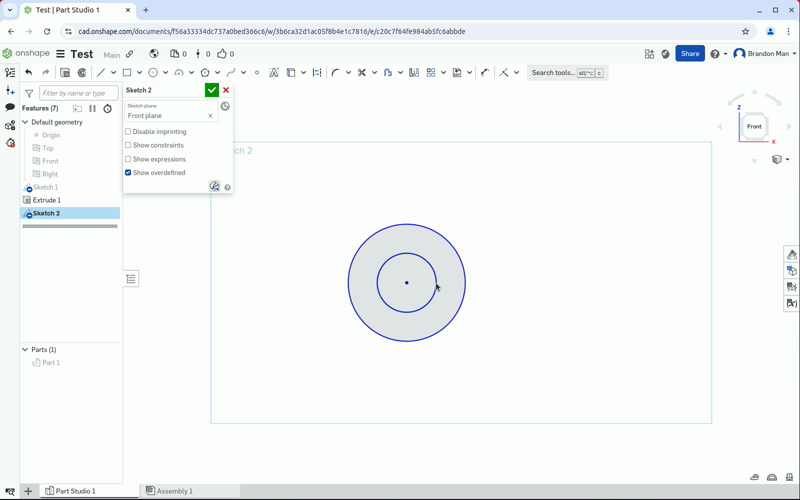
mouse_move(432, 239)
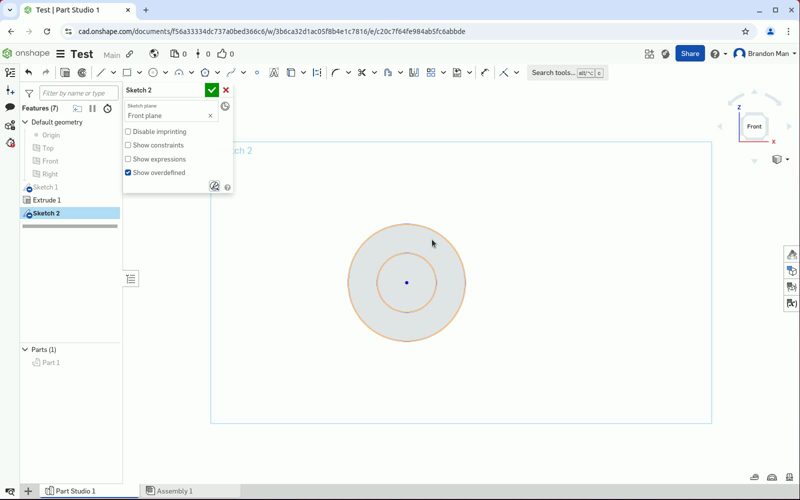
click(432, 239)
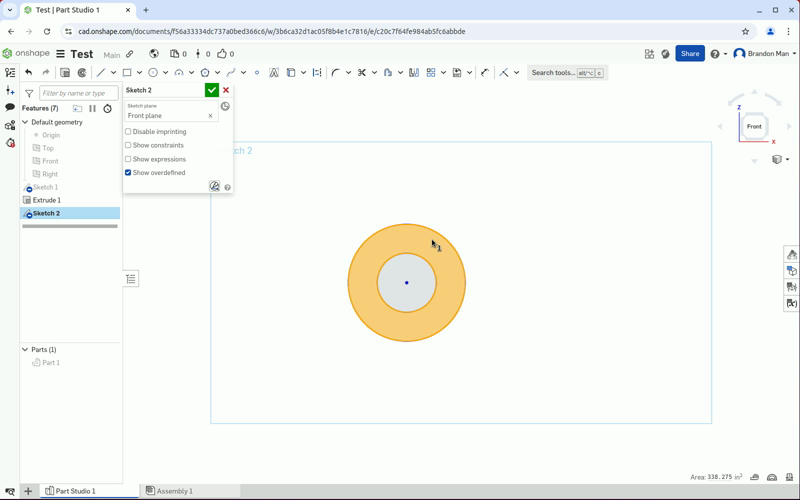
mouse_move(73, 352)
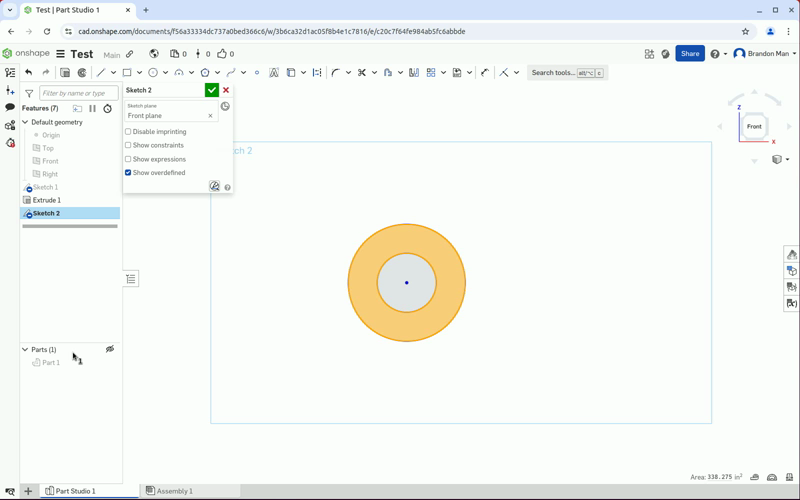
key(shift+y)
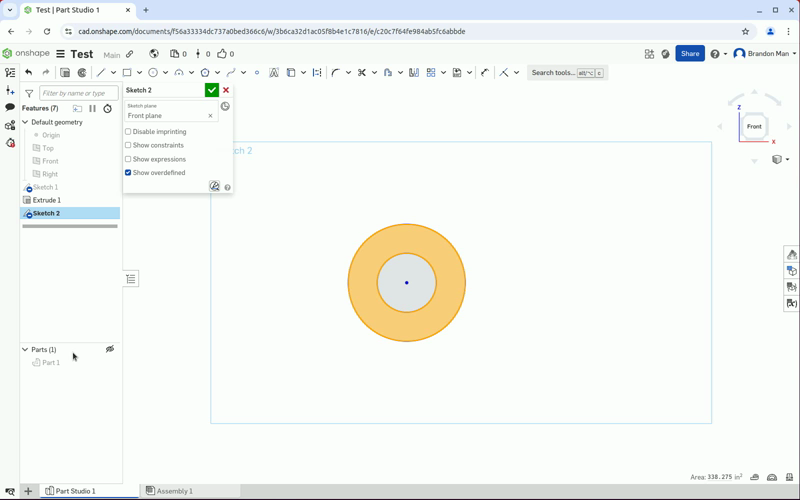
key(shift+e)
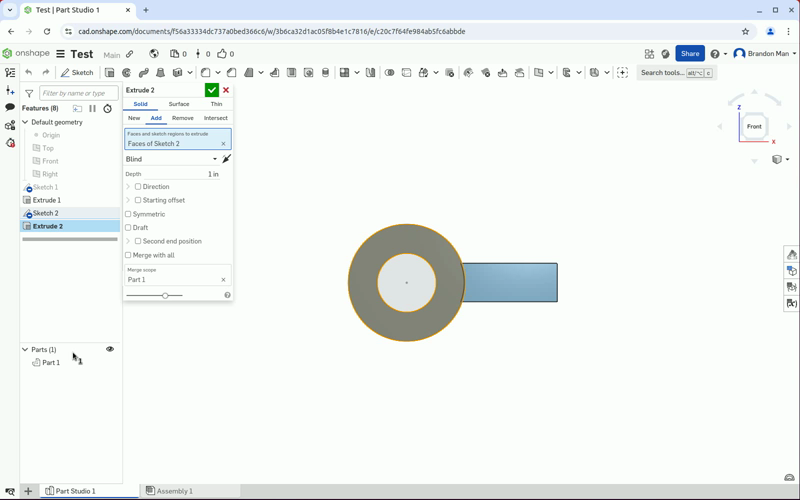
mouse_move(143, 106)
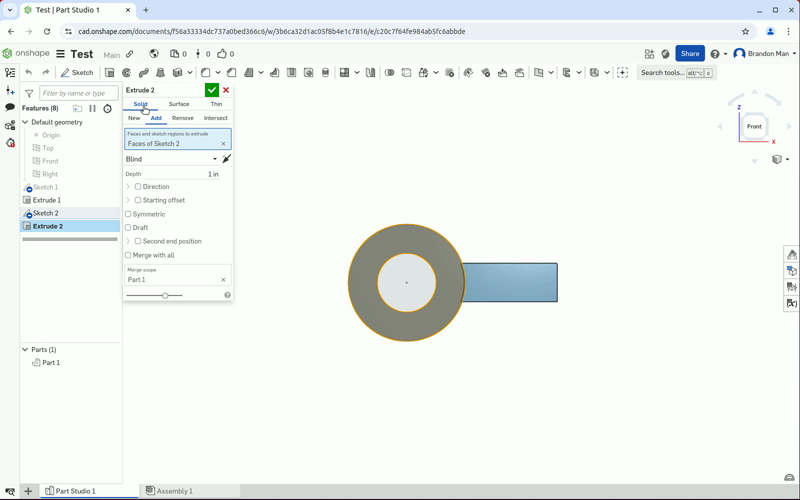
click(143, 106)
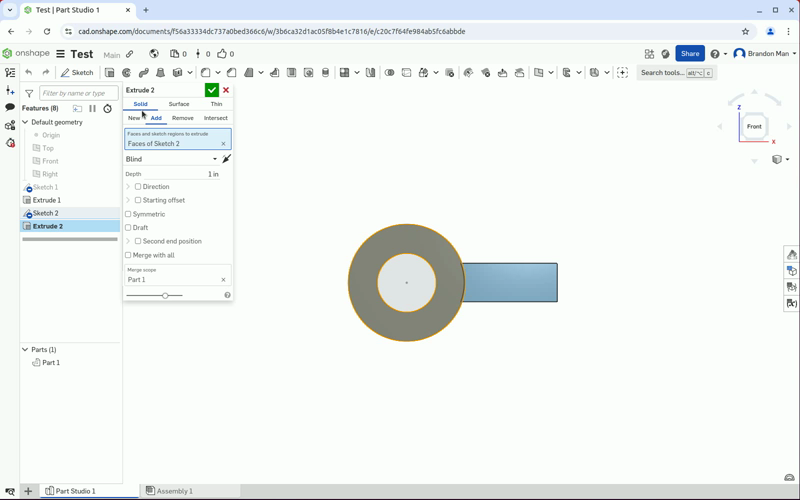
mouse_move(137, 120)
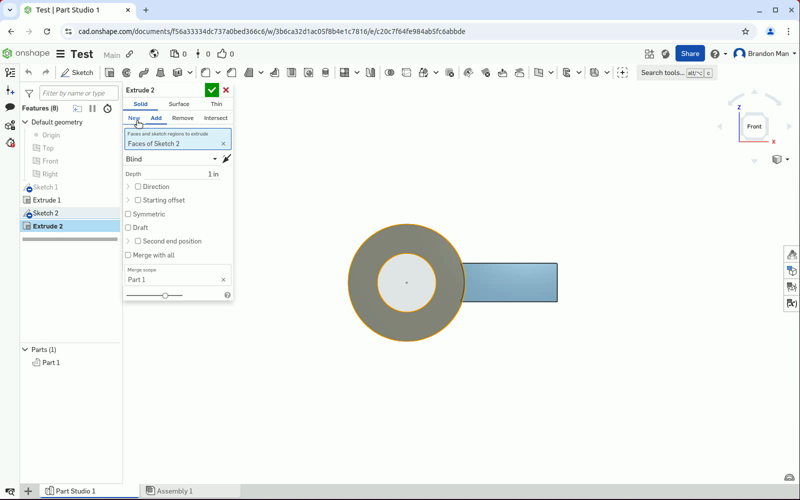
click(137, 120)
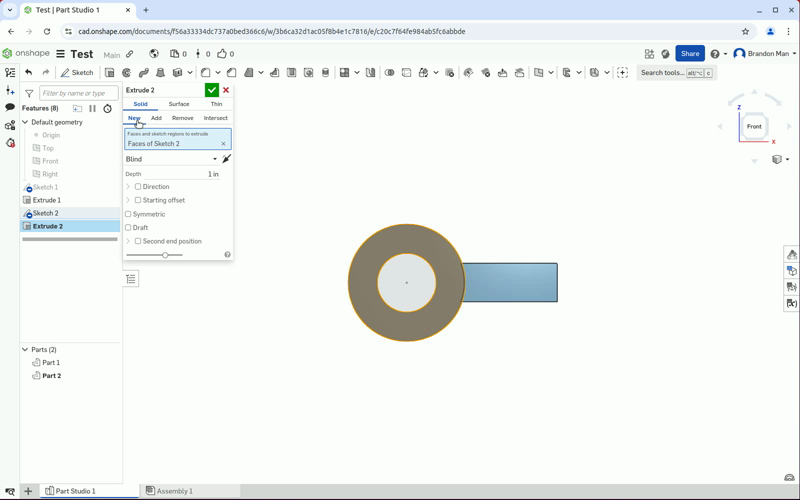
key(tab, 4)
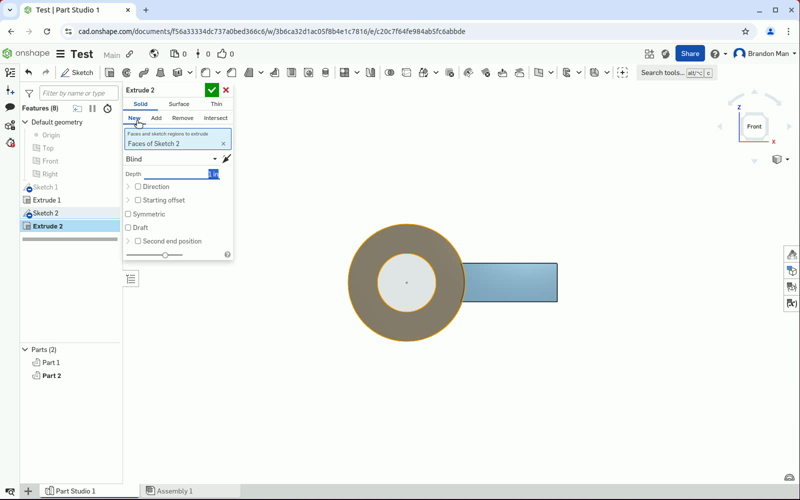
text(7.943)
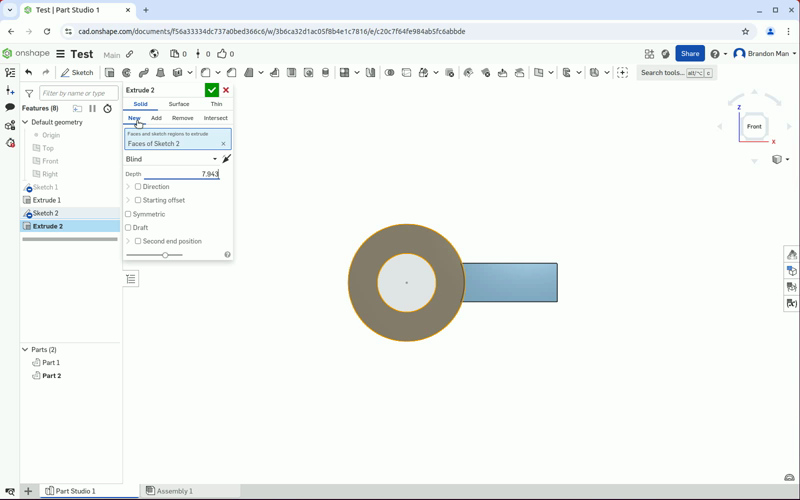
key(enter)
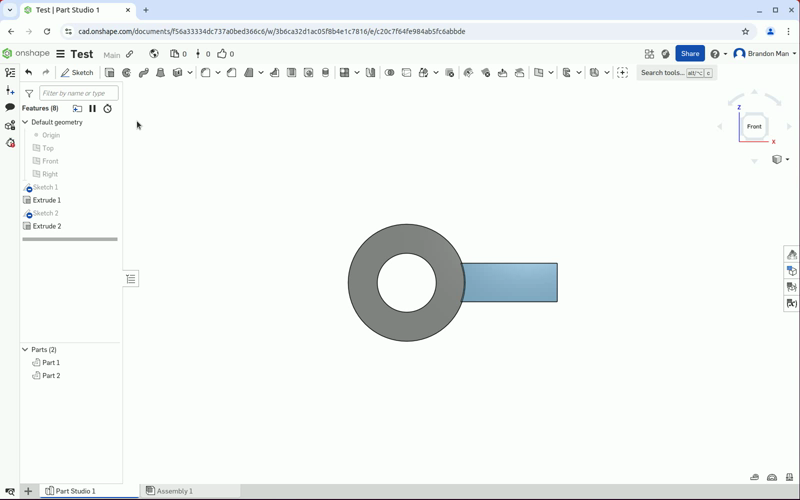
key(shift+h)
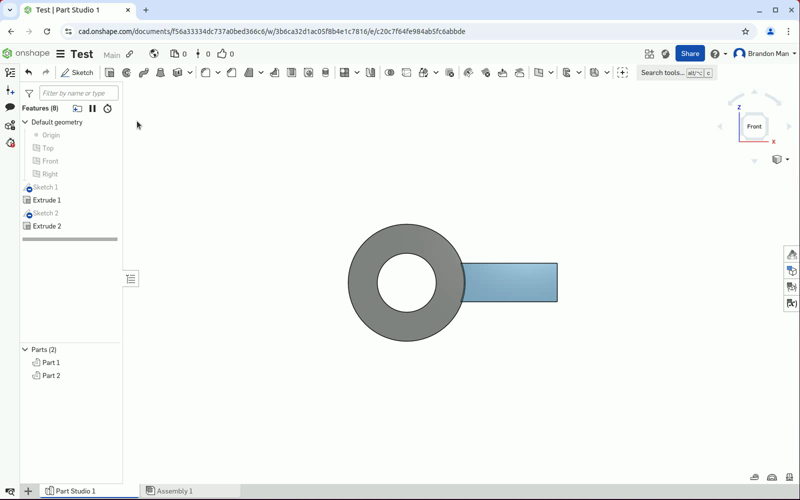
key(shift+h)
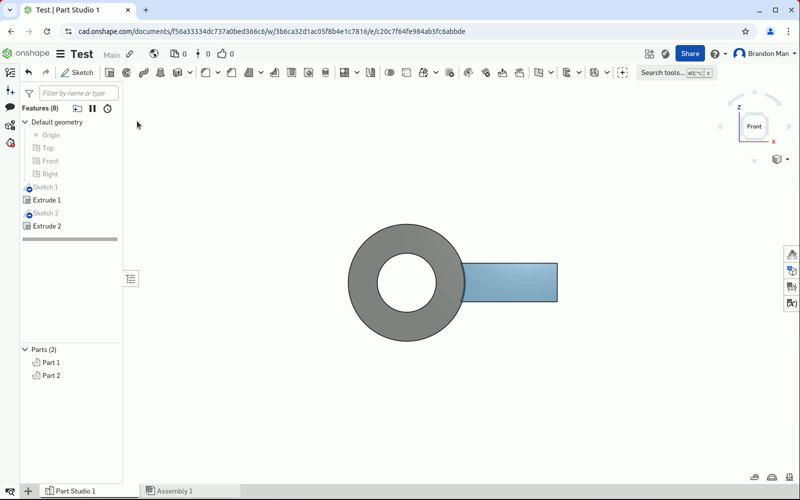
mouse_move(73, 189)
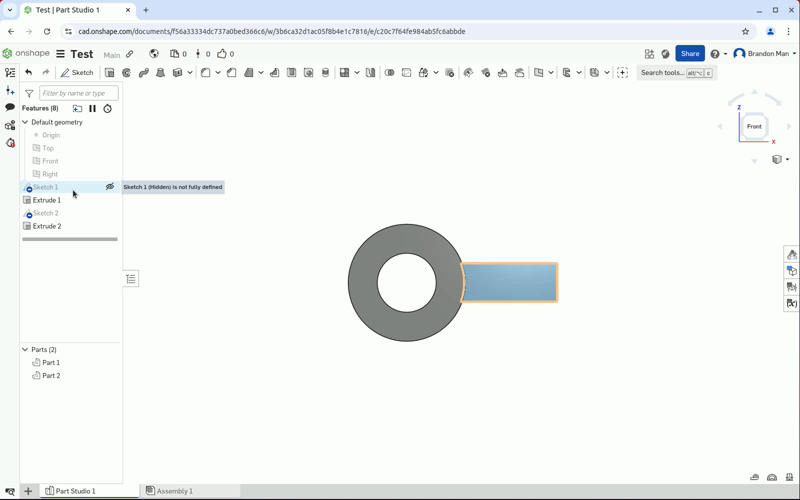
click(73, 189)
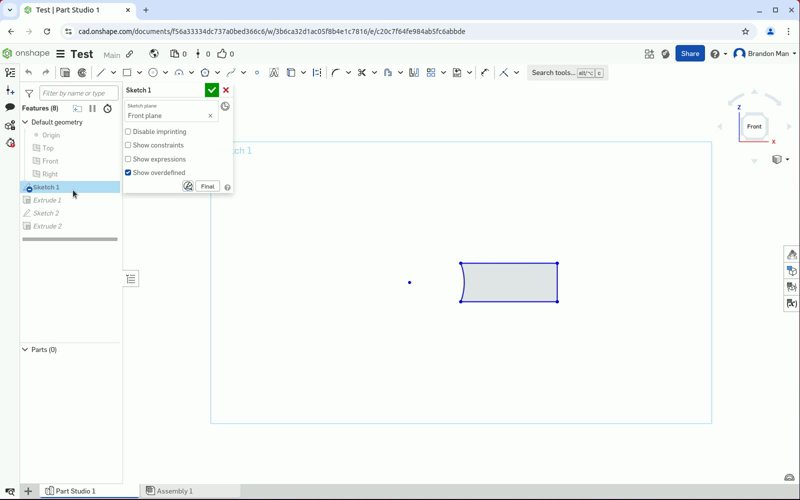
mouse_move(229, 92)
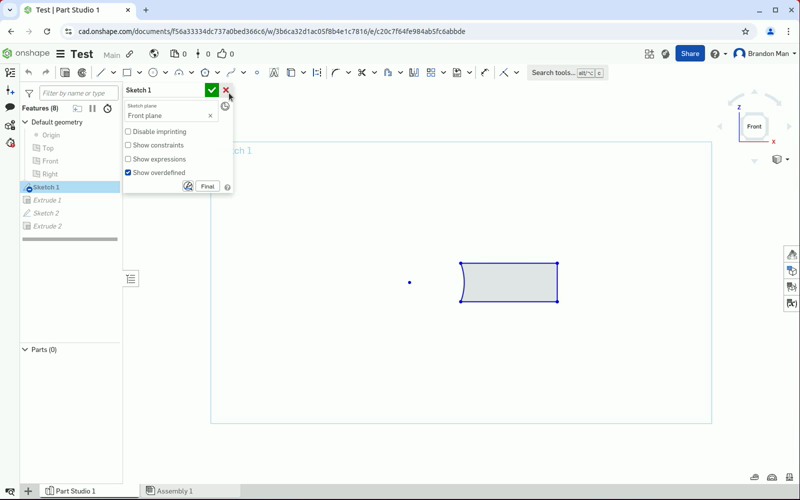
click(229, 92)
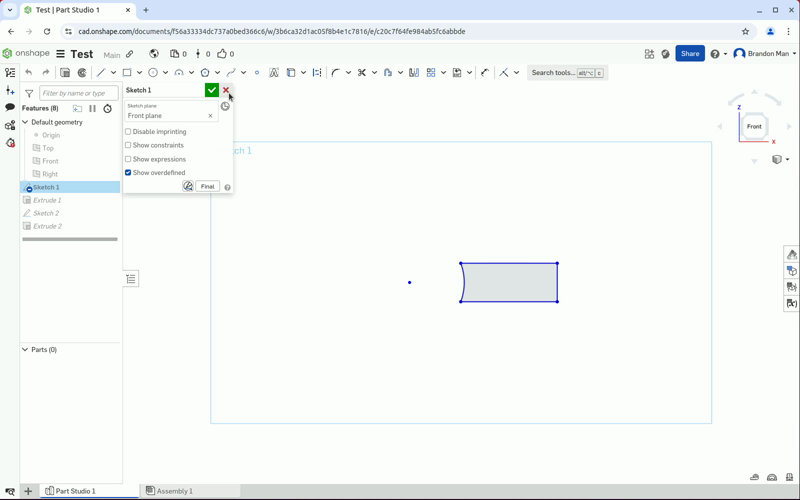
key(shift+s)
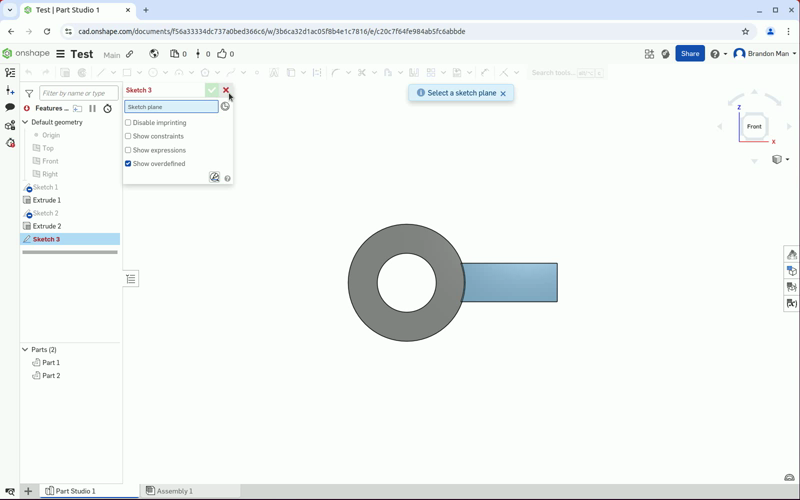
mouse_move(73, 163)
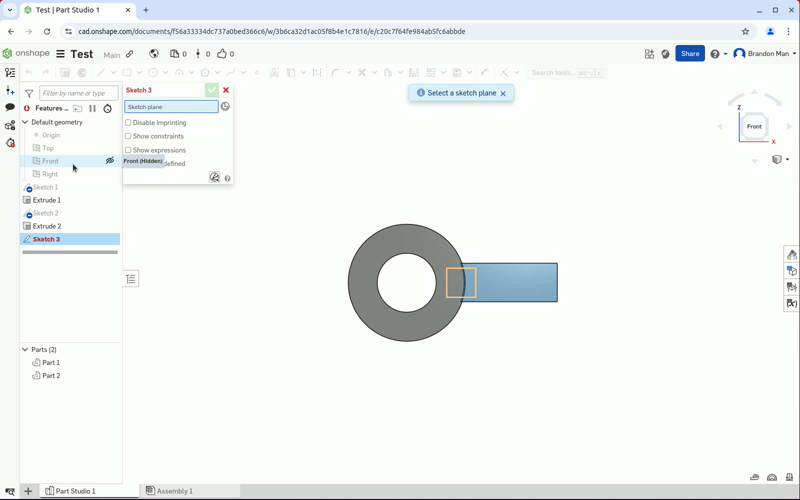
click(73, 163)
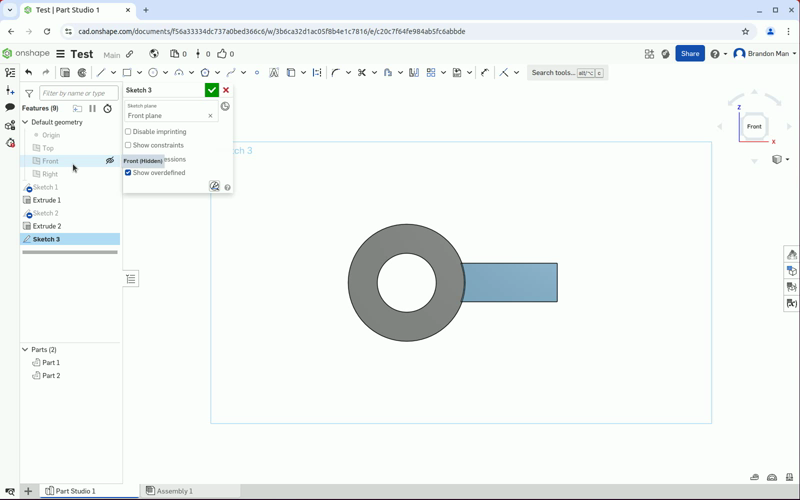
mouse_move(73, 352)
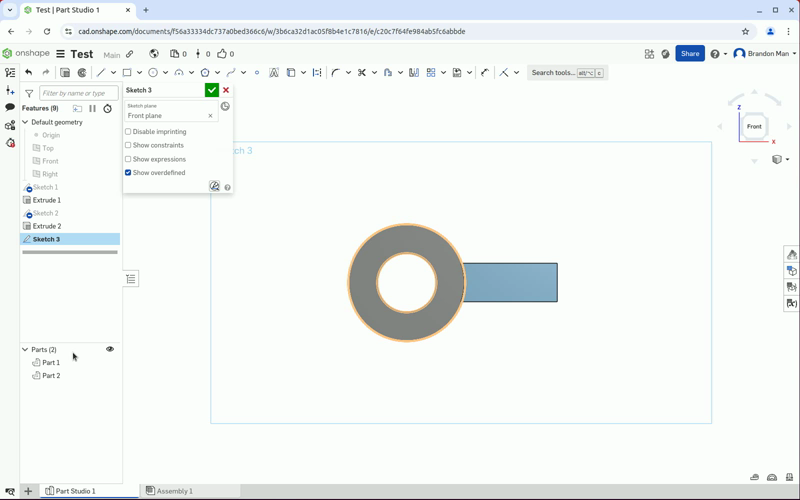
key(y)
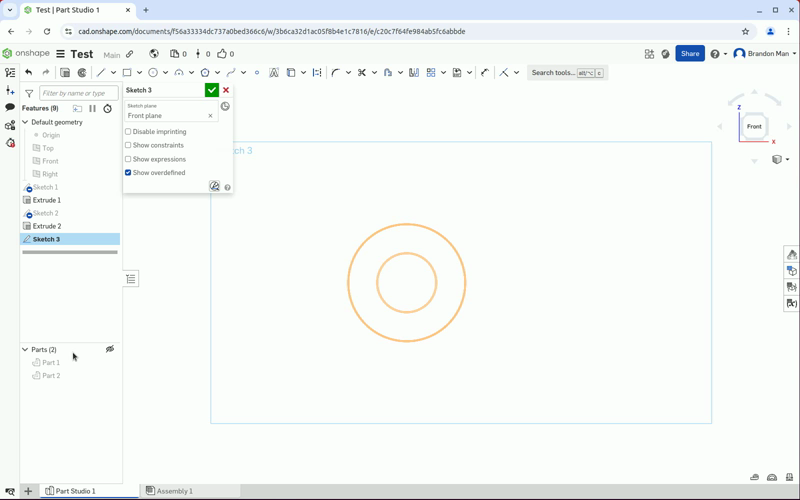
key(l)
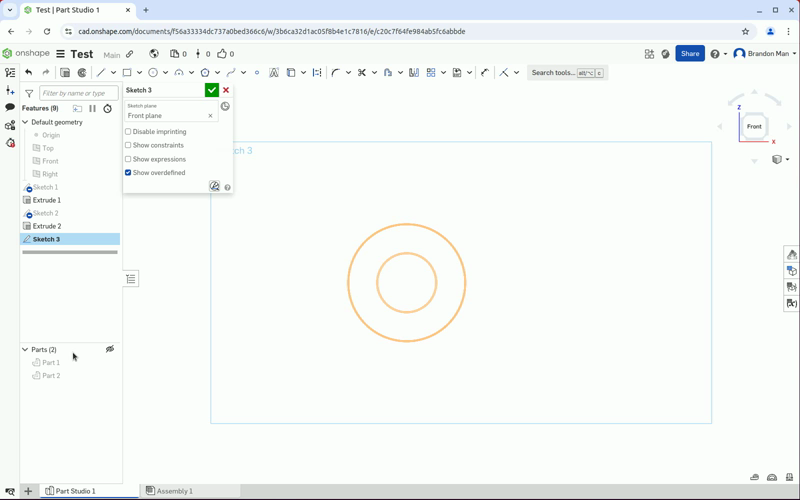
key_down(shift)
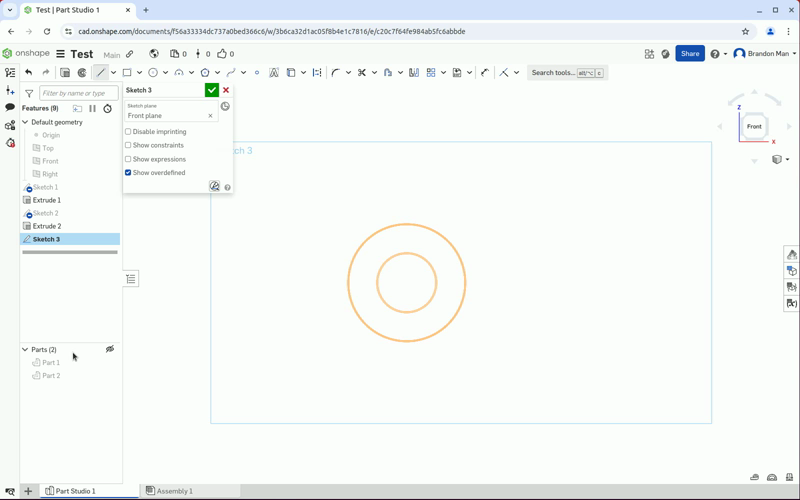
mouse_move(460, 301)
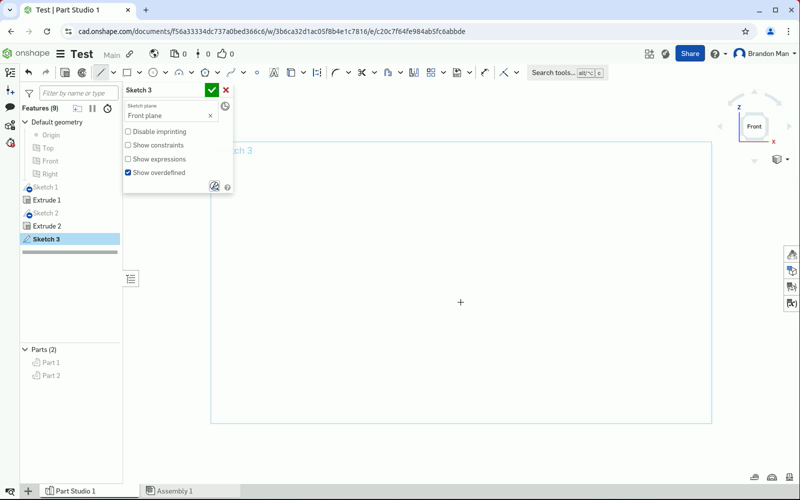
click(460, 301)
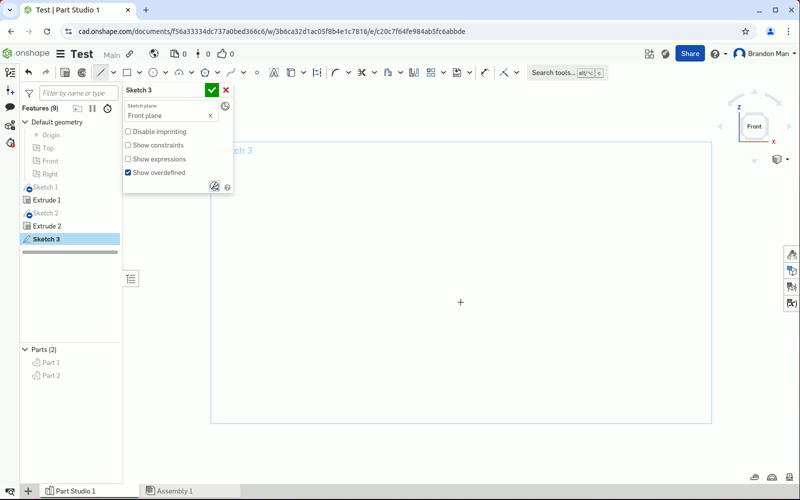
key_up(shift)
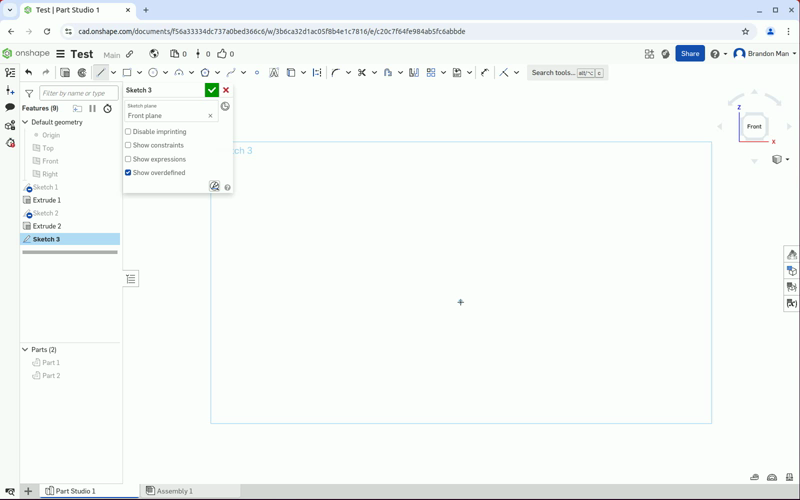
key_down(shift)
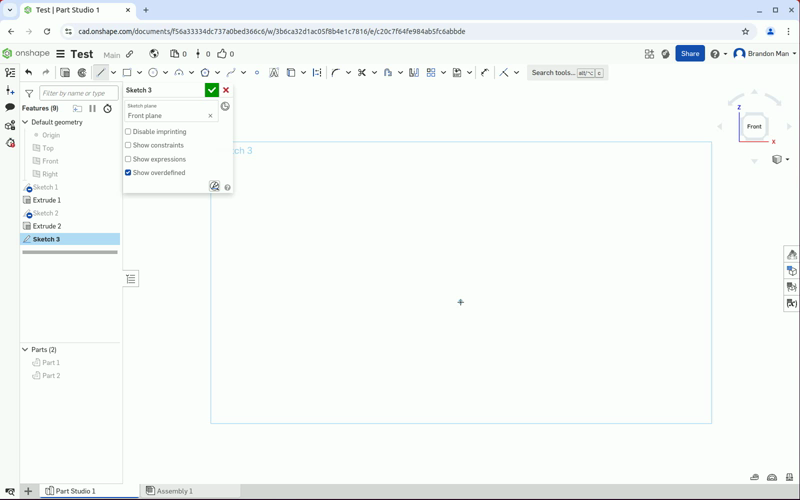
mouse_move(557, 301)
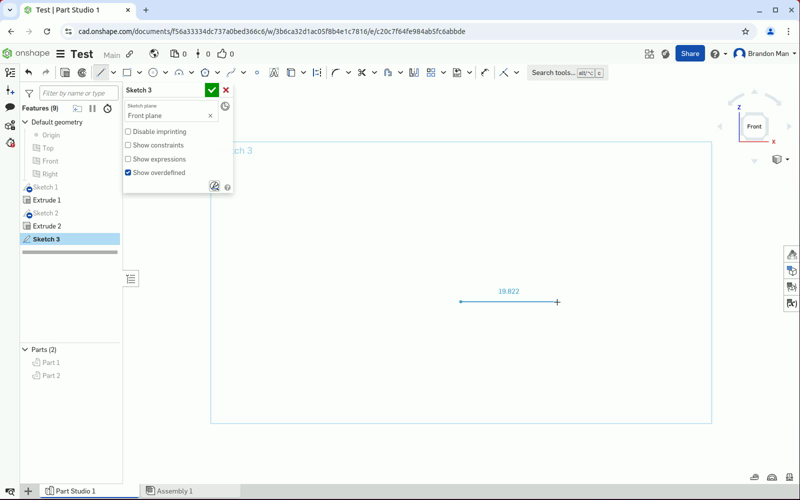
click(557, 301)
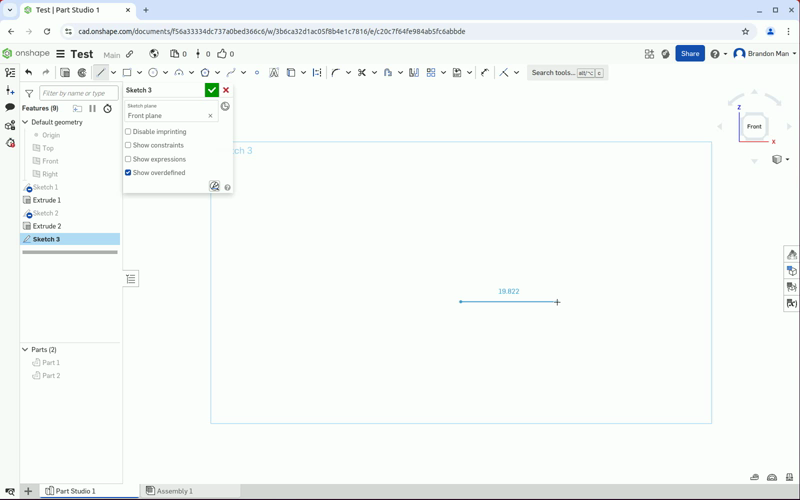
key_up(shift)
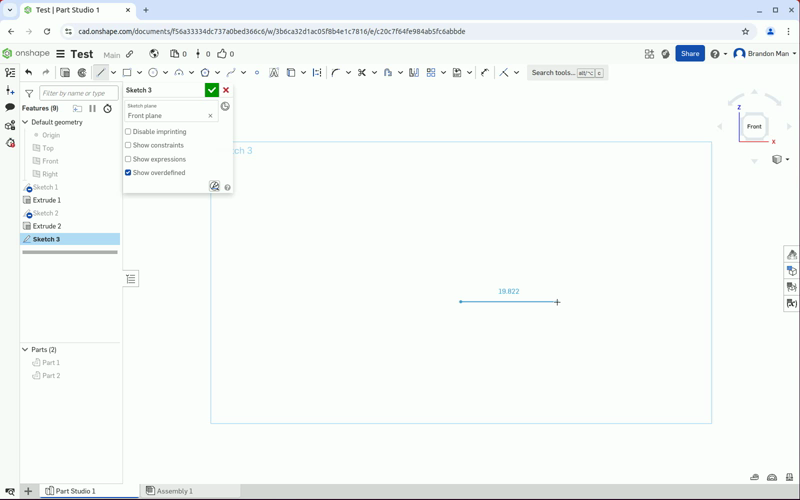
key_down(shift)
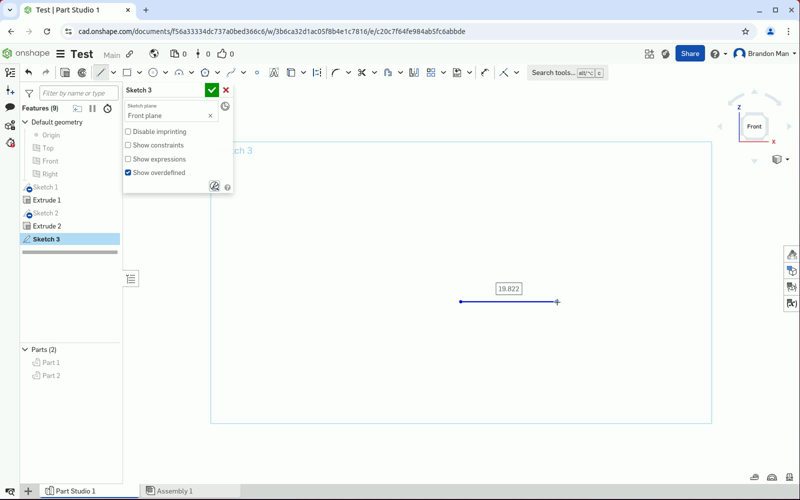
mouse_move(587, 301)
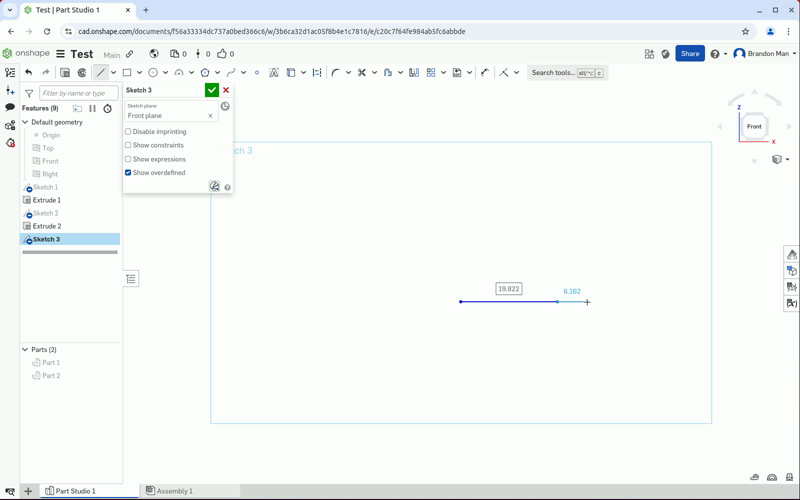
mouse_move(557, 263)
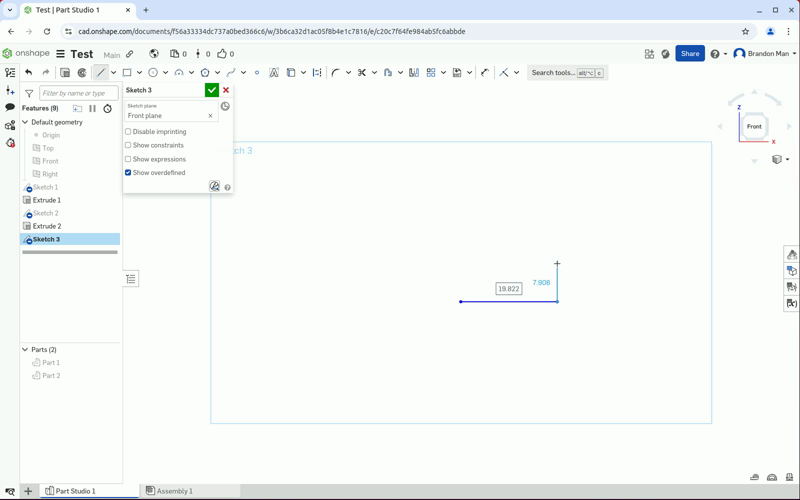
click(557, 263)
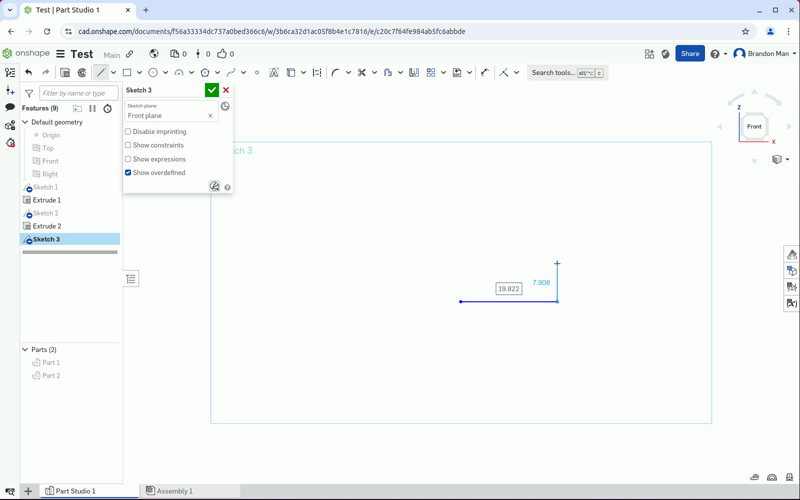
key_up(shift)
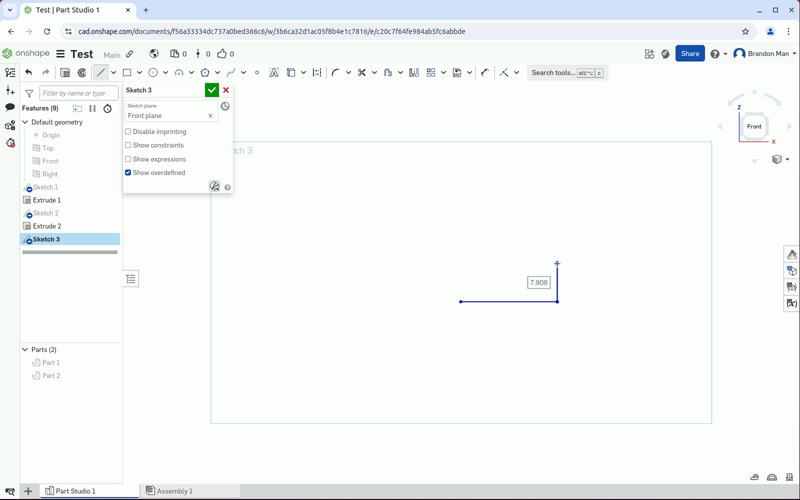
key_down(shift)
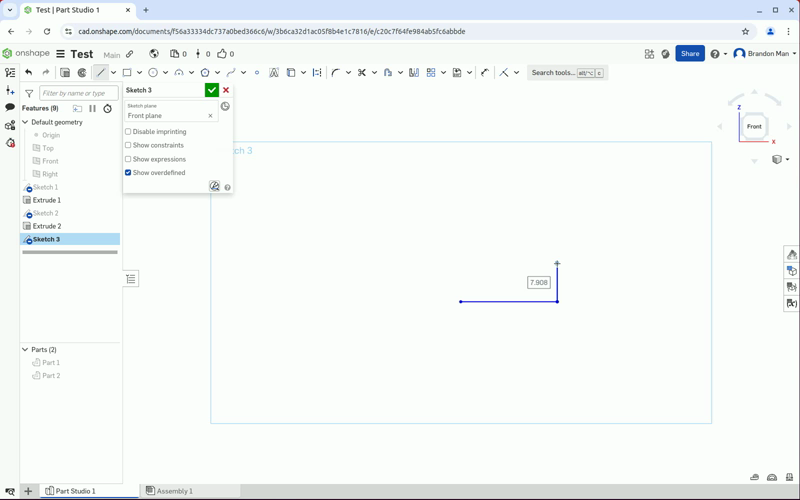
mouse_move(460, 263)
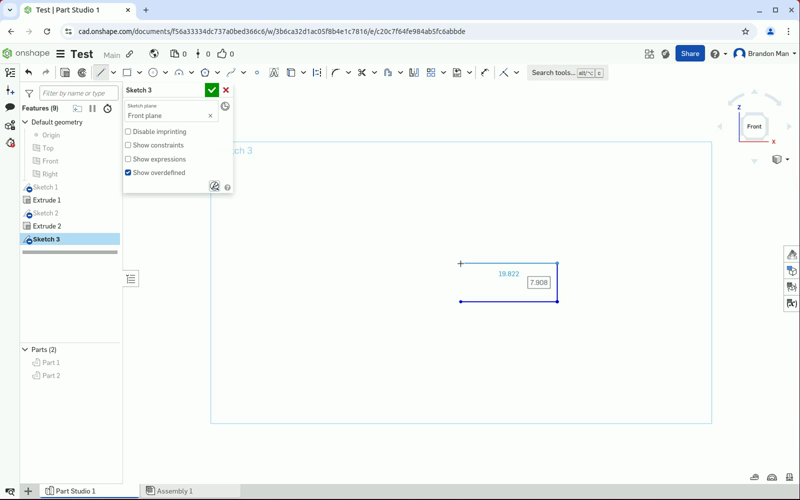
click(460, 263)
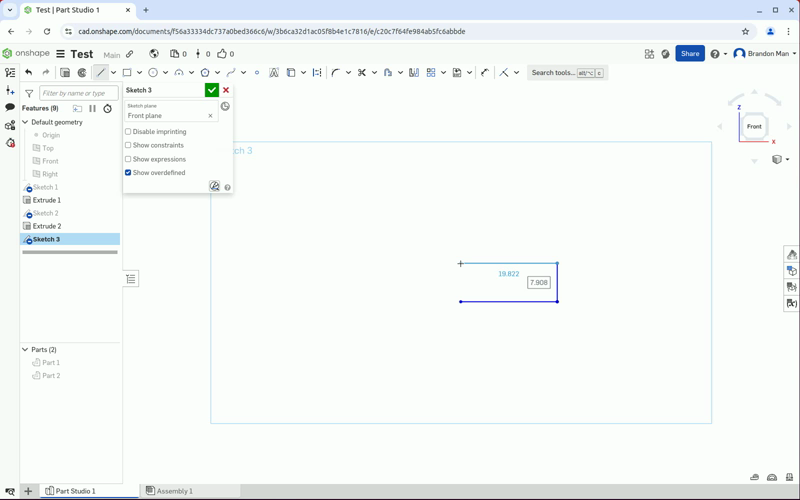
key_up(shift)
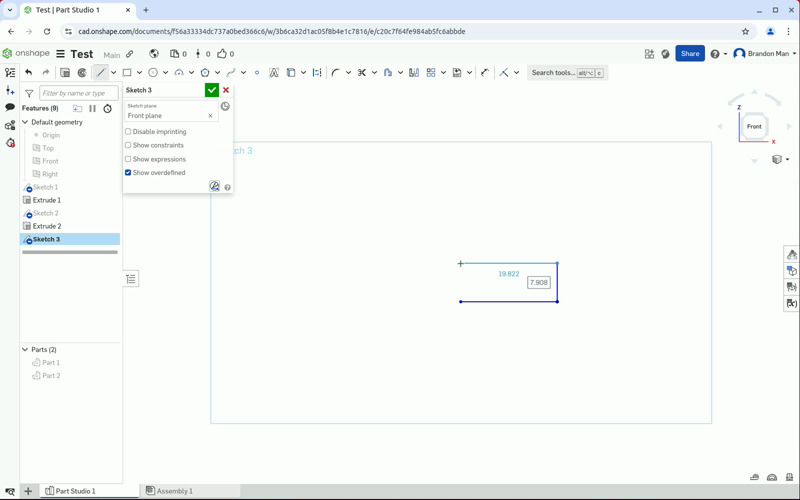
key(esc)
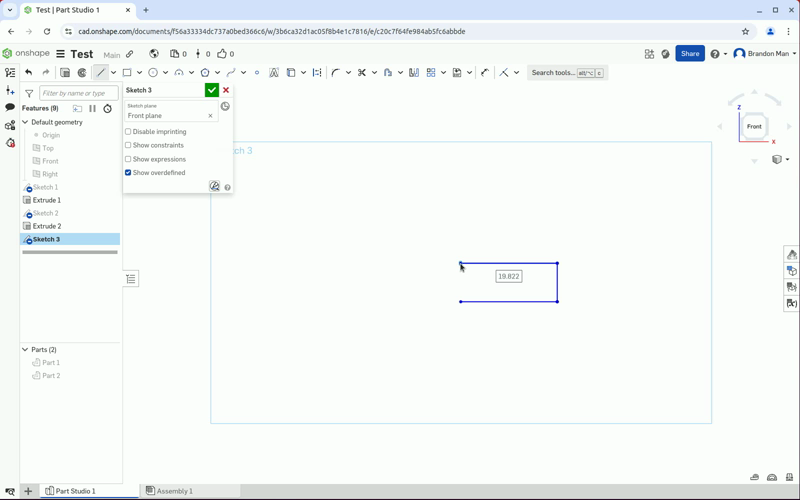
key(a)
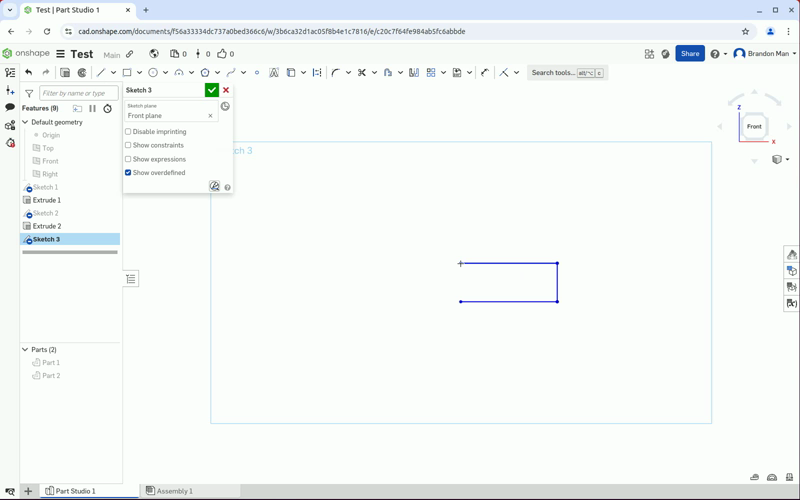
mouse_move(460, 263)
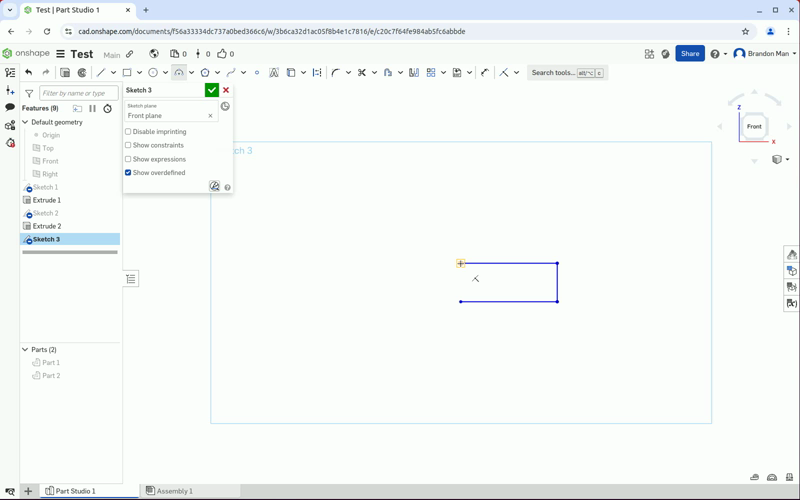
click(460, 263)
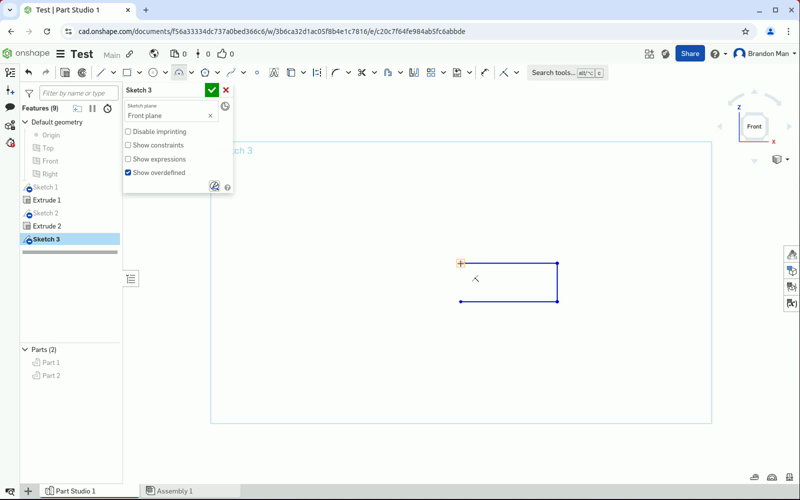
mouse_move(460, 301)
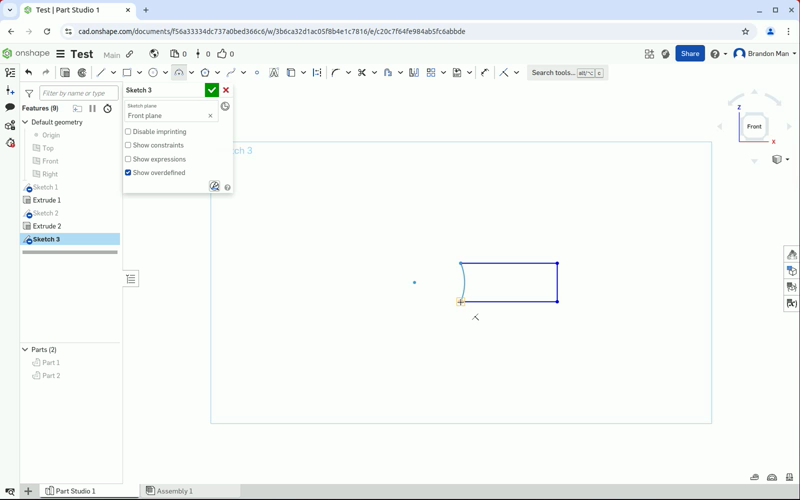
click(460, 301)
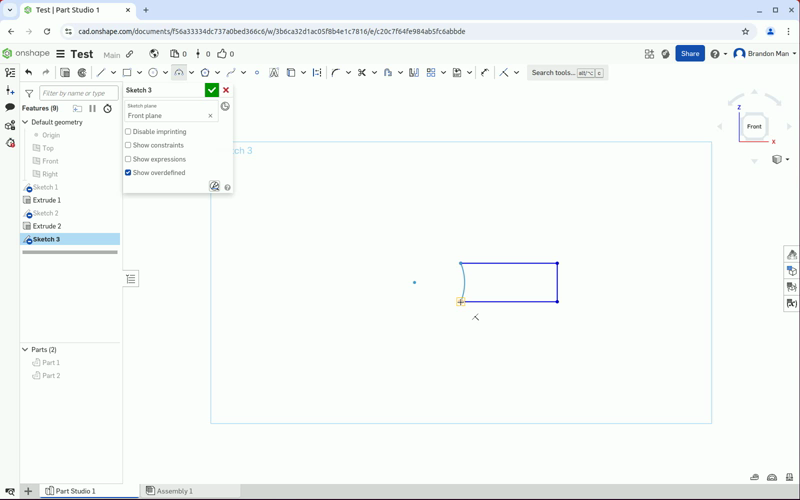
key_down(shift)
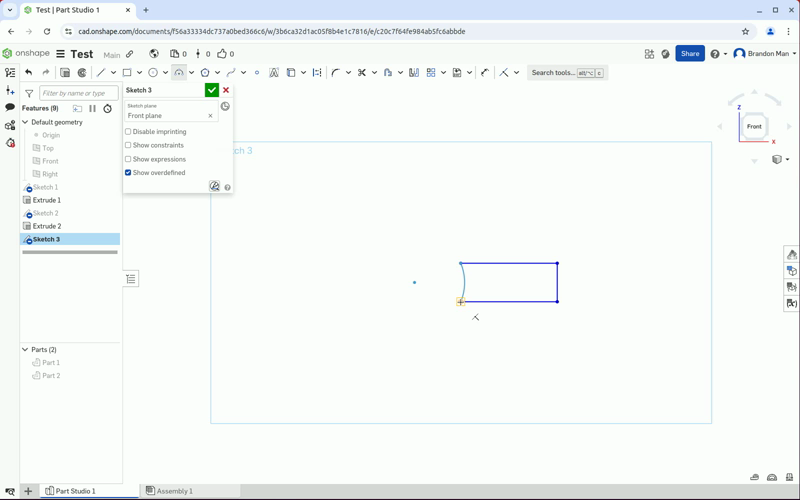
mouse_move(464, 282)
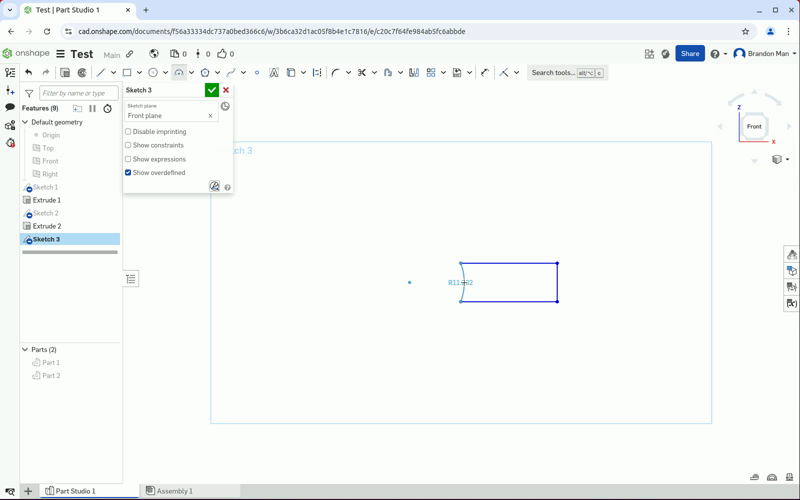
click(464, 282)
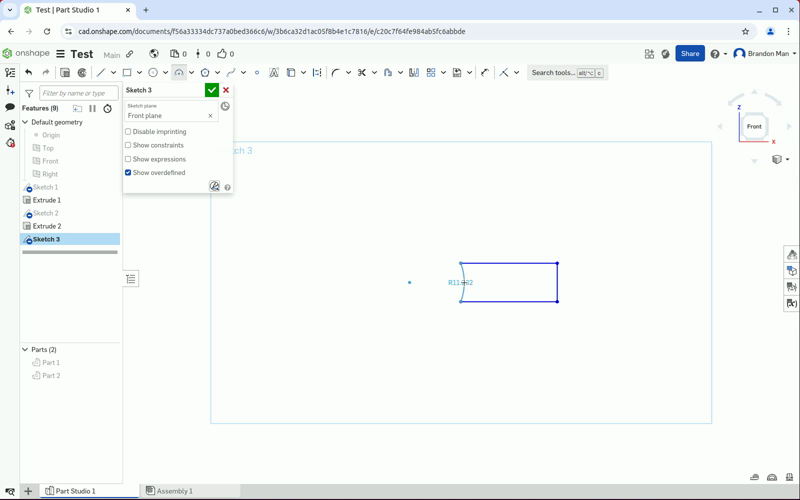
key_up(shift)
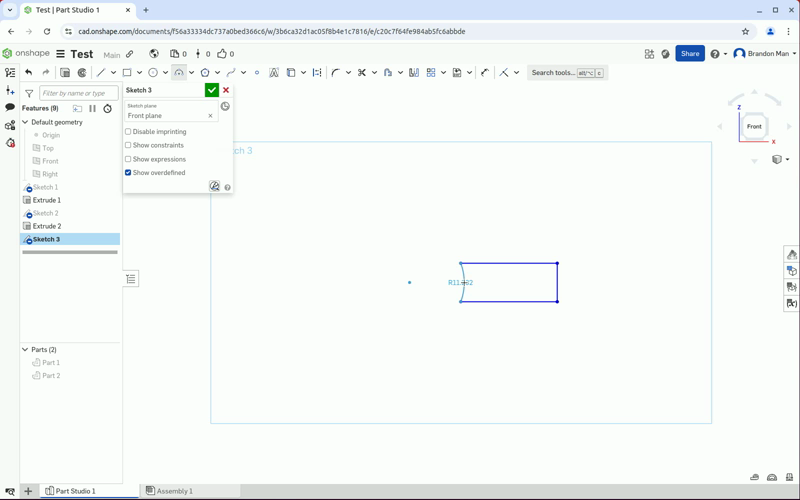
key(esc)
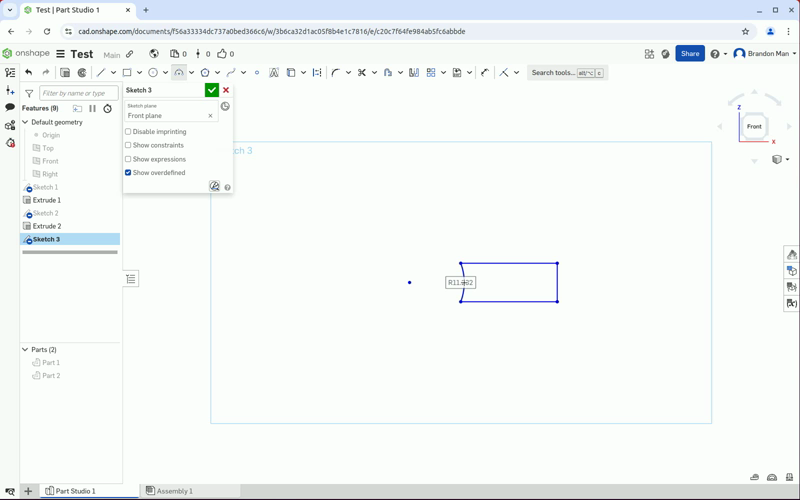
mouse_move(516, 267)
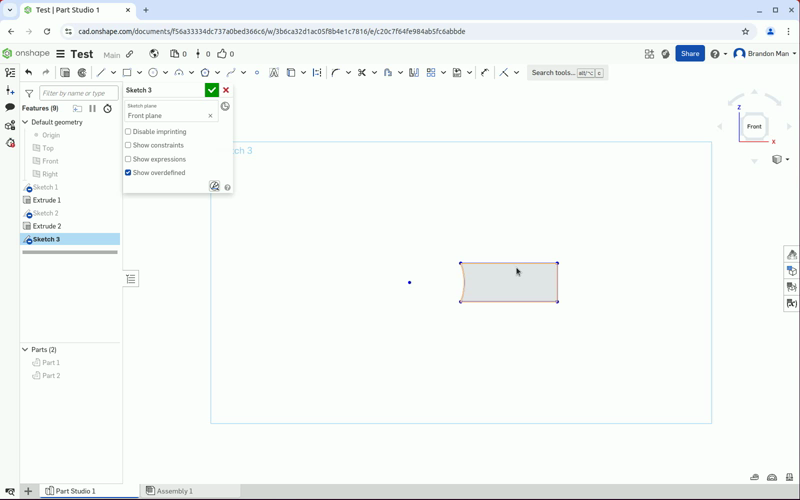
click(516, 267)
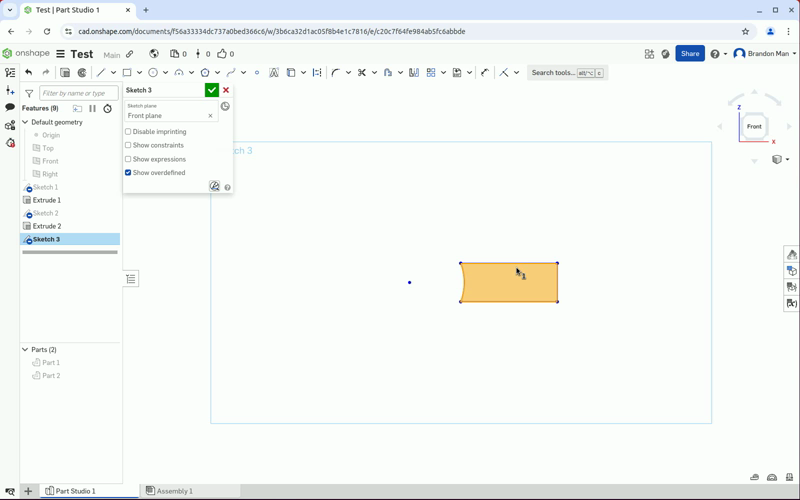
mouse_move(73, 352)
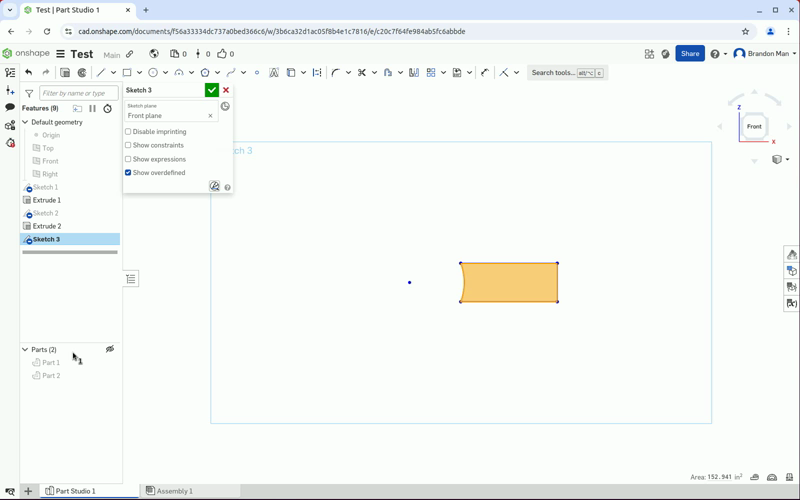
key(shift+y)
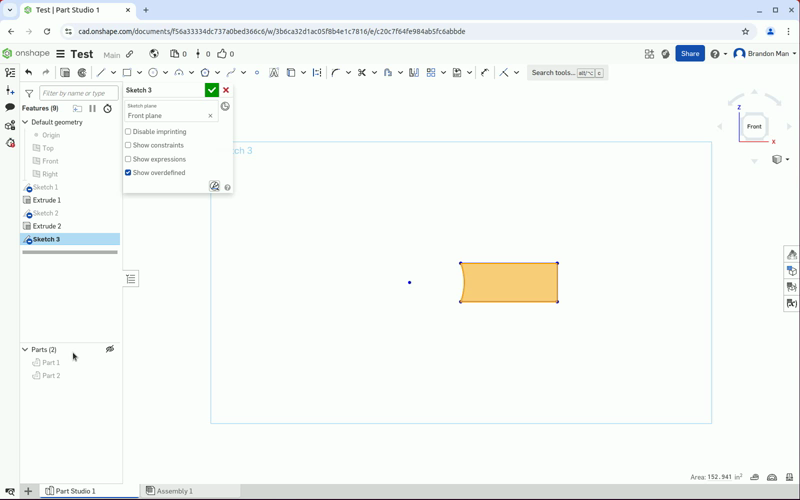
key(shift+e)
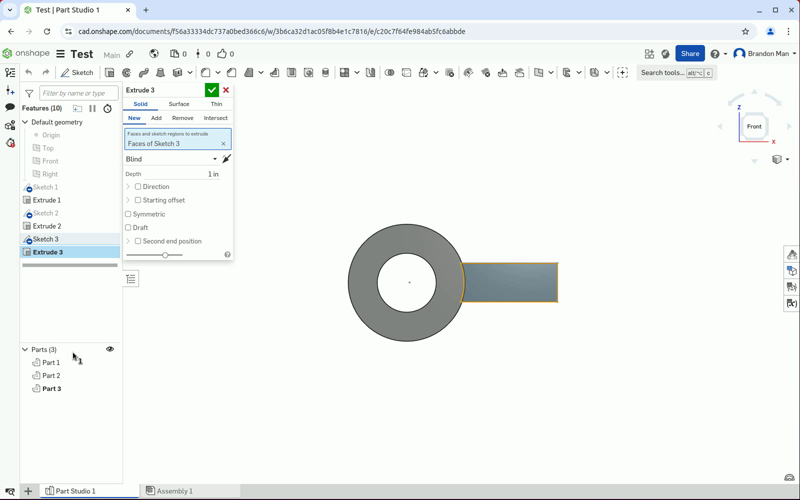
mouse_move(143, 106)
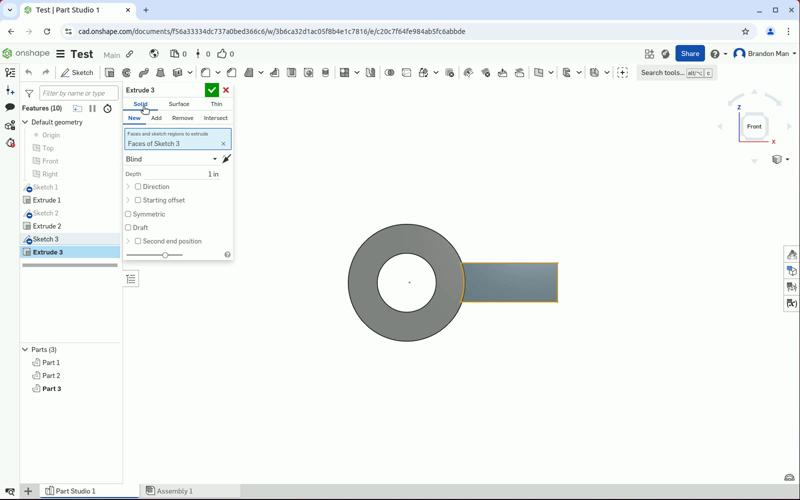
click(143, 106)
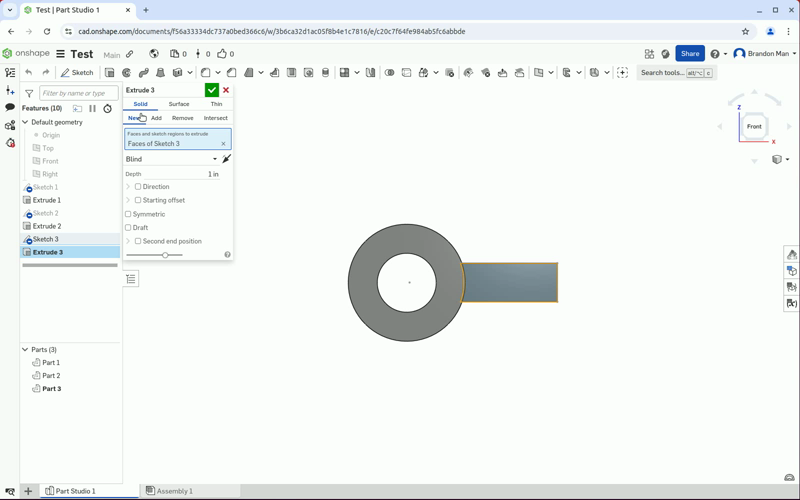
mouse_move(137, 120)
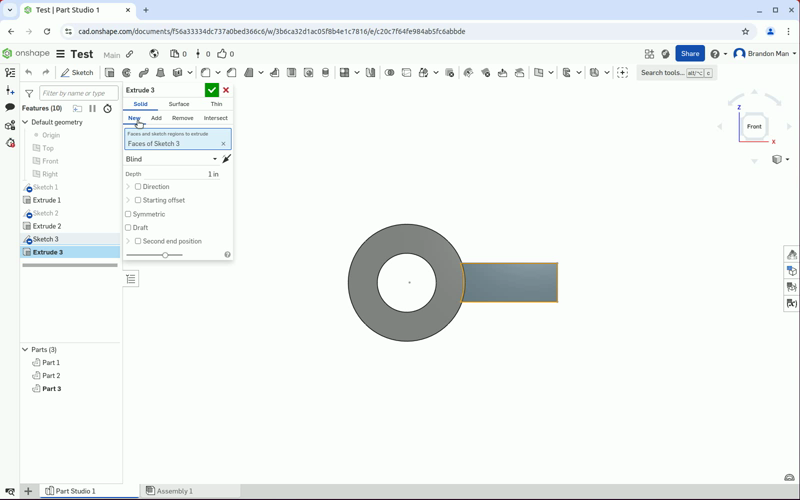
click(137, 120)
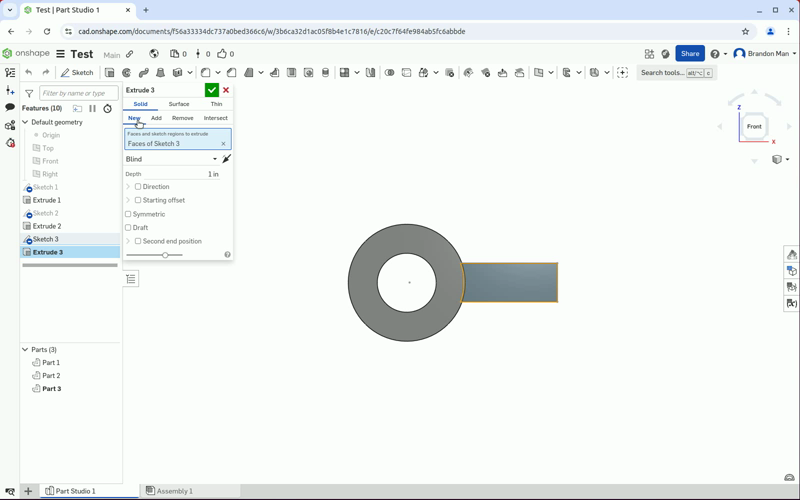
key(tab, 4)
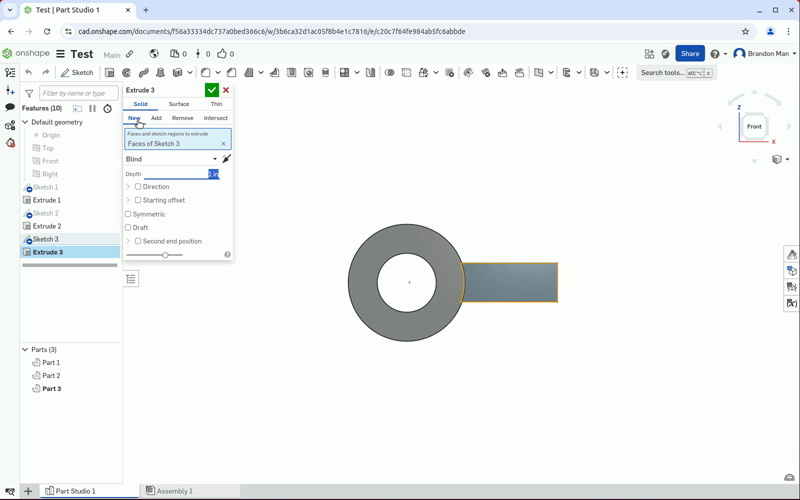
text(19.738)
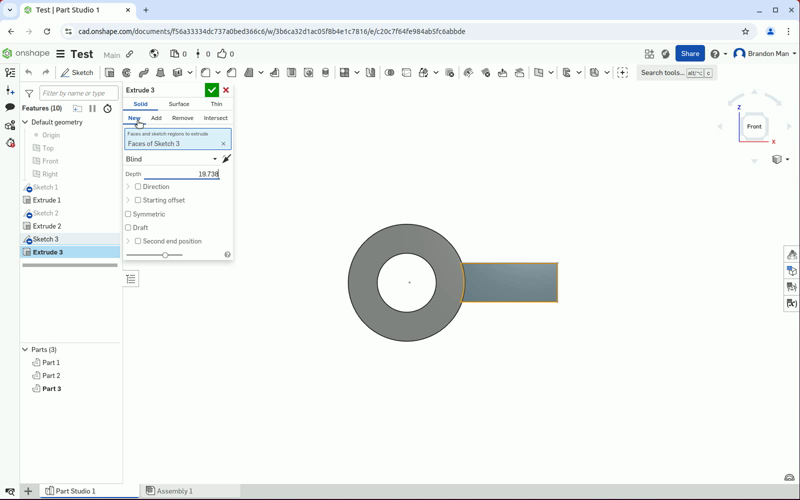
key(enter)
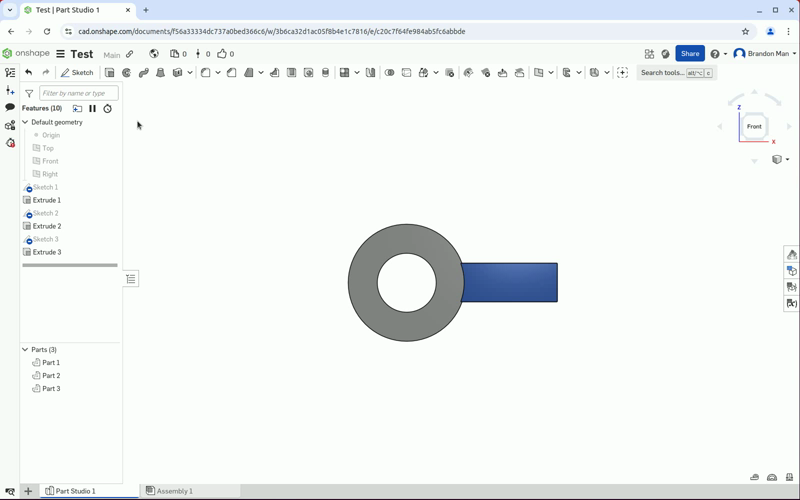
key(shift+h)
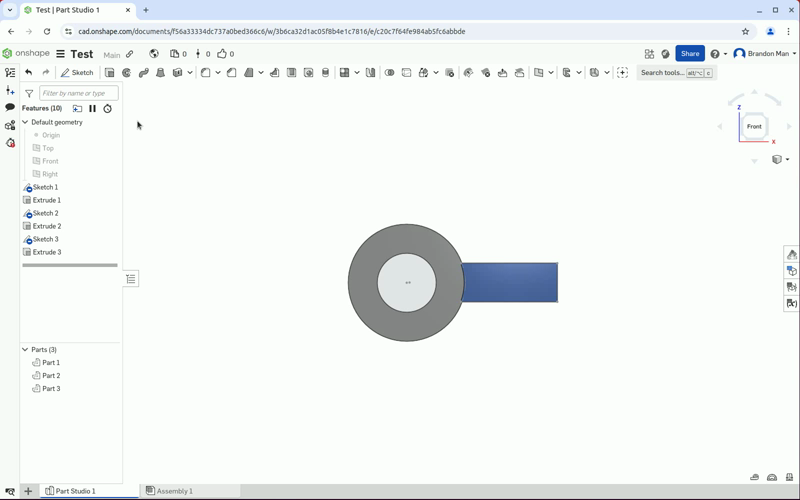
key(shift+h)
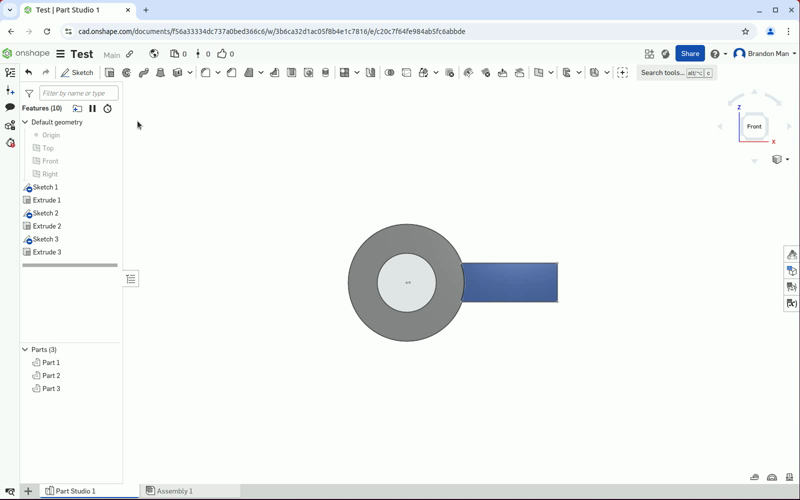
key(shift+7)
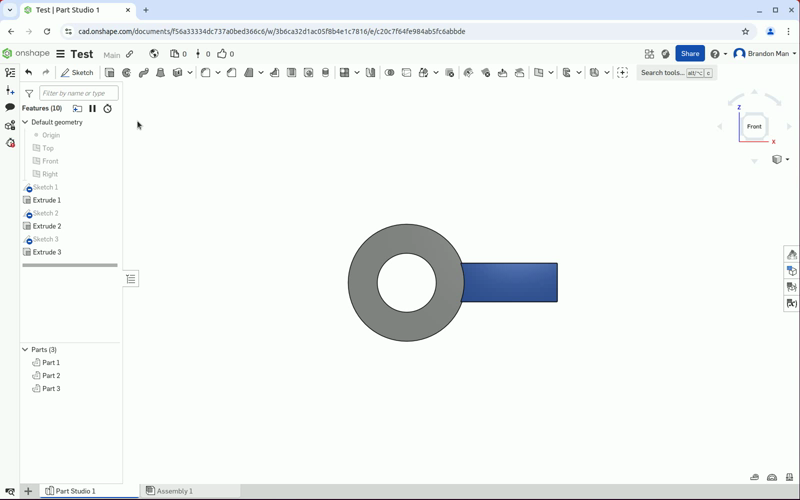
key(left, 2)
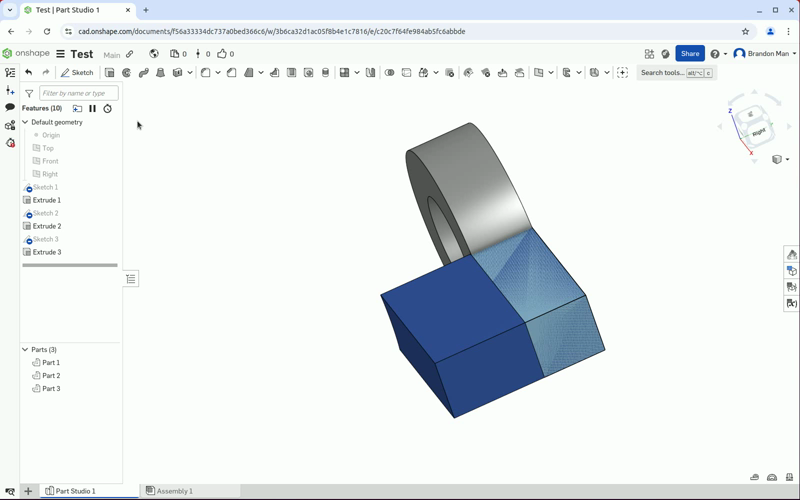
key(down, 2)
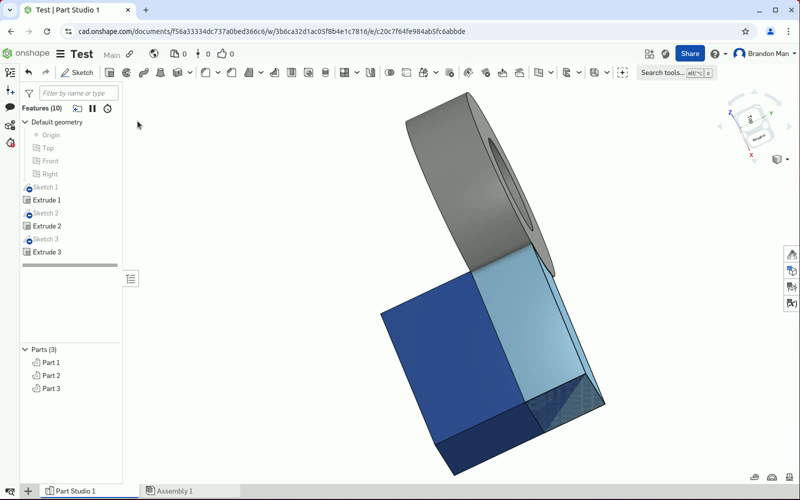
key(up, 2)
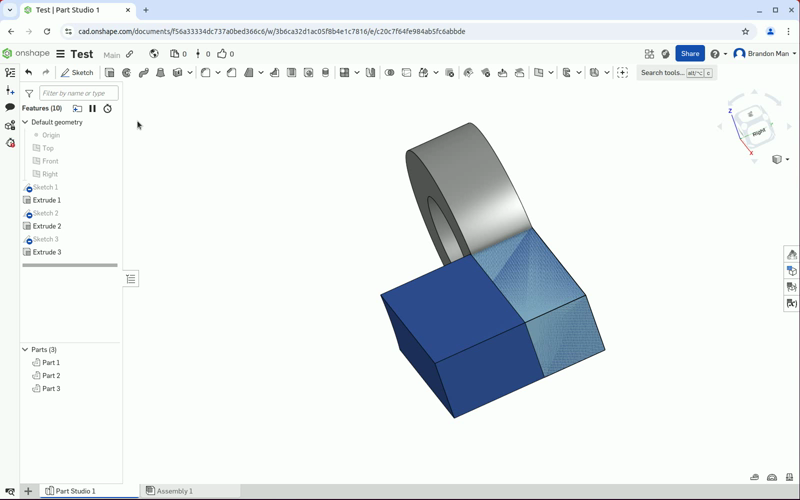
key(right, 2)
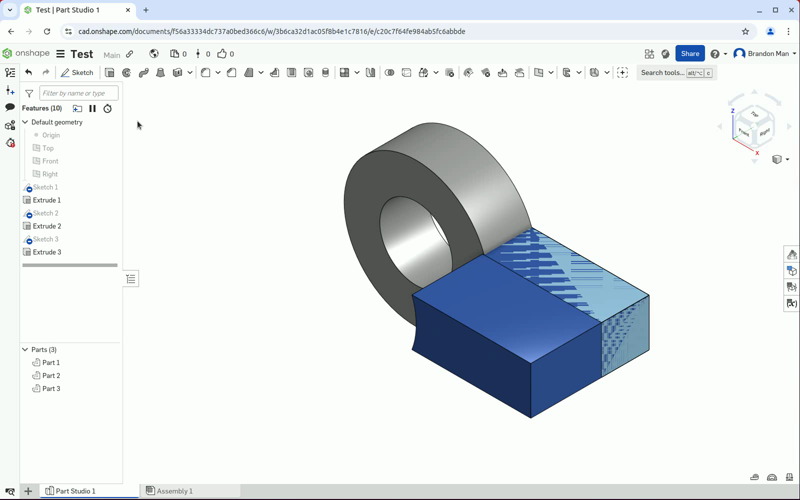
mouse_move(73, 189)
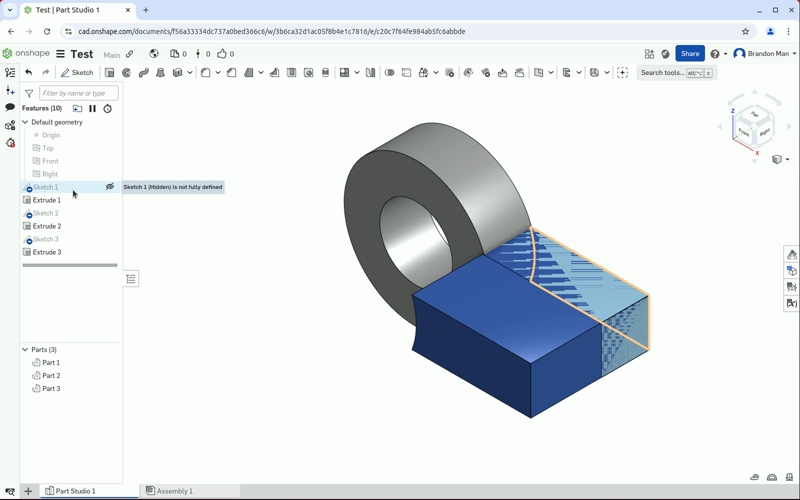
click(73, 189)